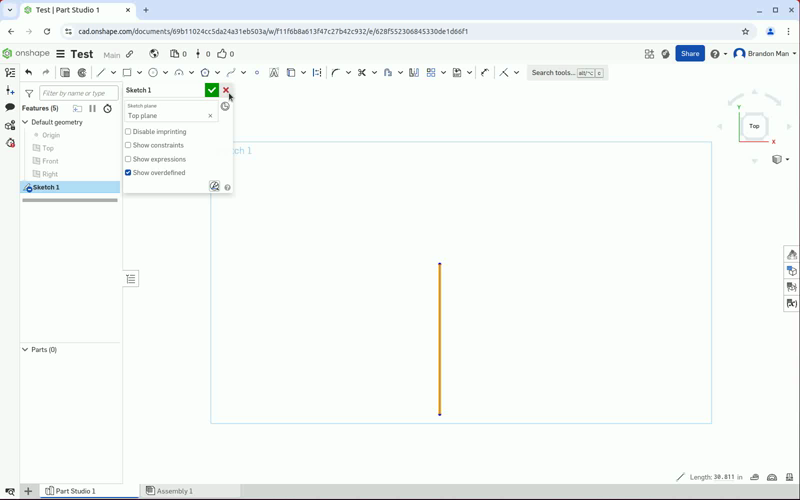
key(shift+h)
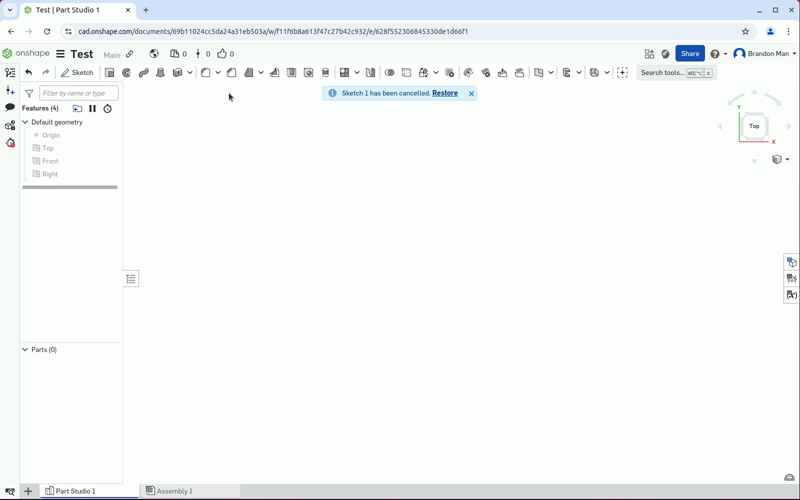
mouse_move(541, 75)
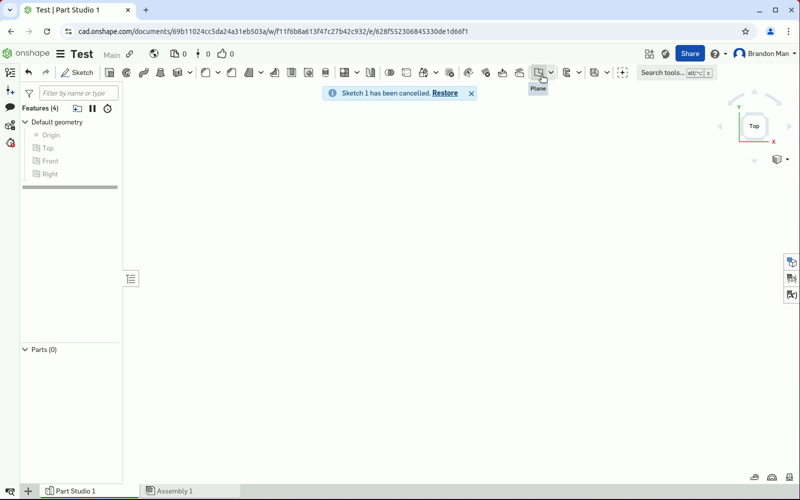
click(541, 75)
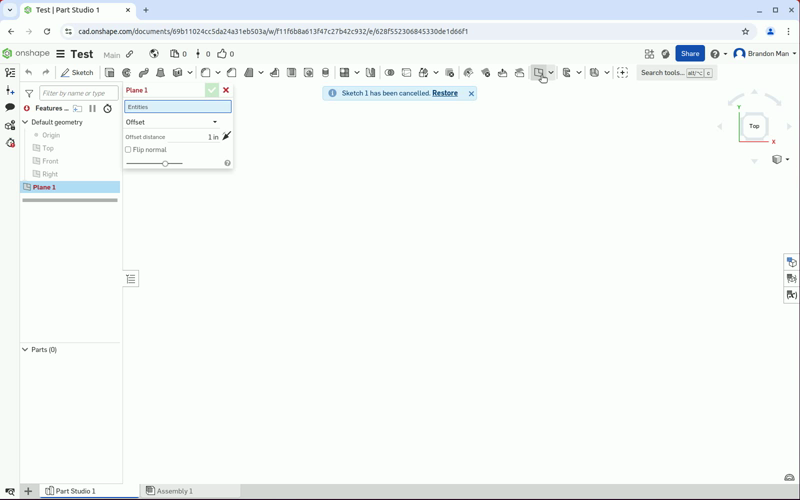
mouse_move(73, 150)
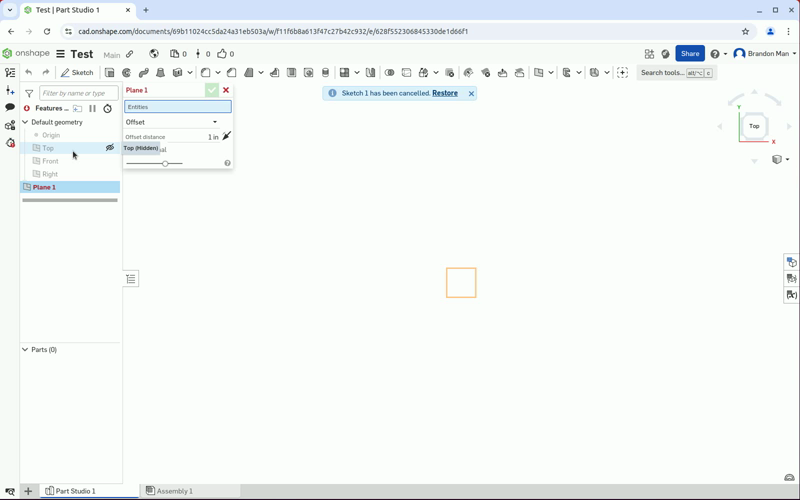
click(73, 150)
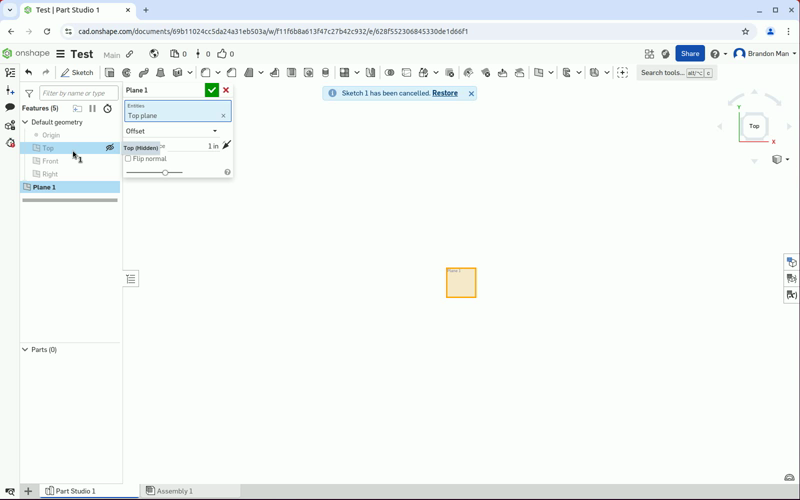
key(tab, 2)
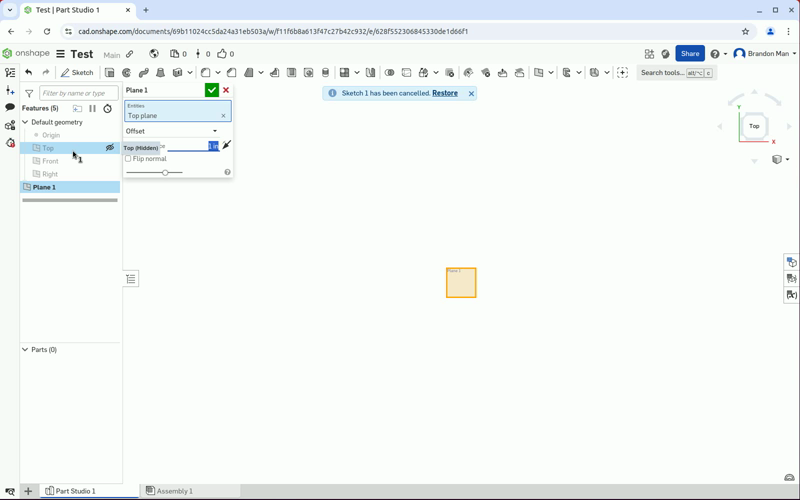
text(23.108)
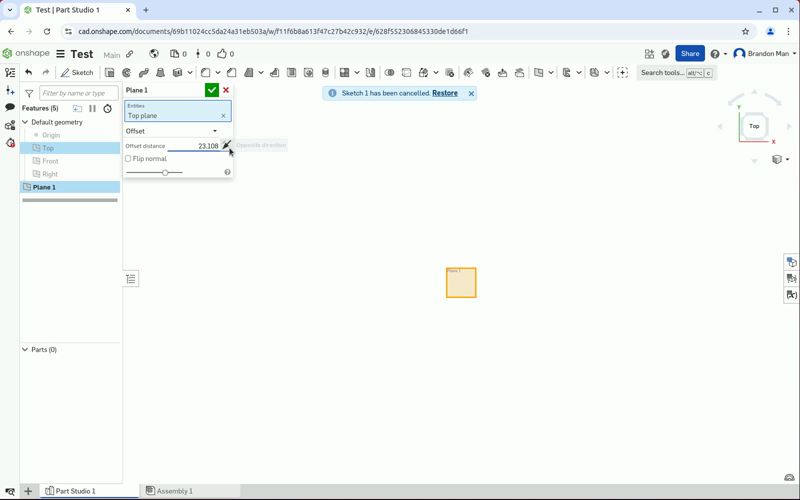
mouse_move(229, 147)
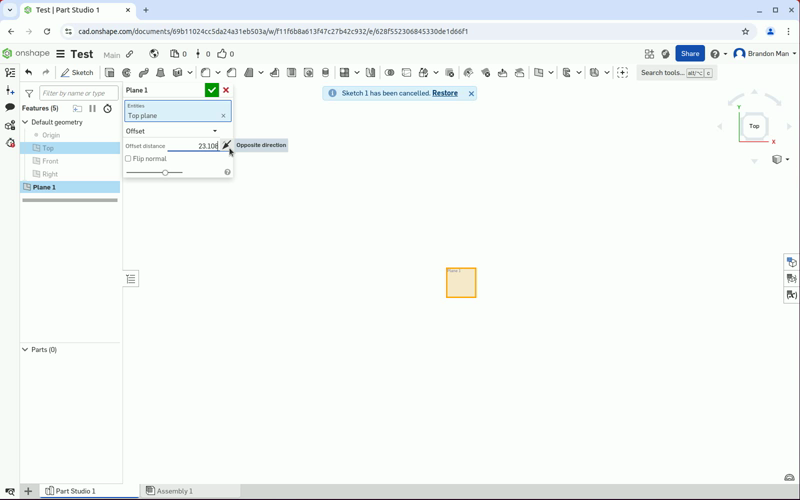
click(229, 147)
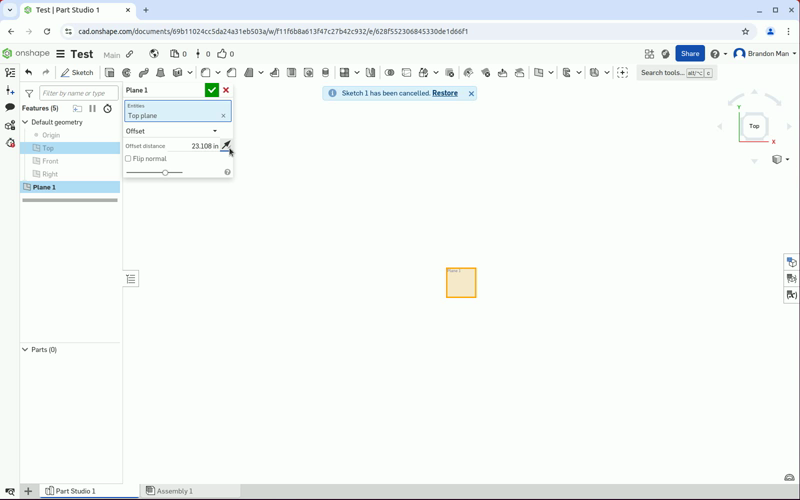
key(enter, 2)
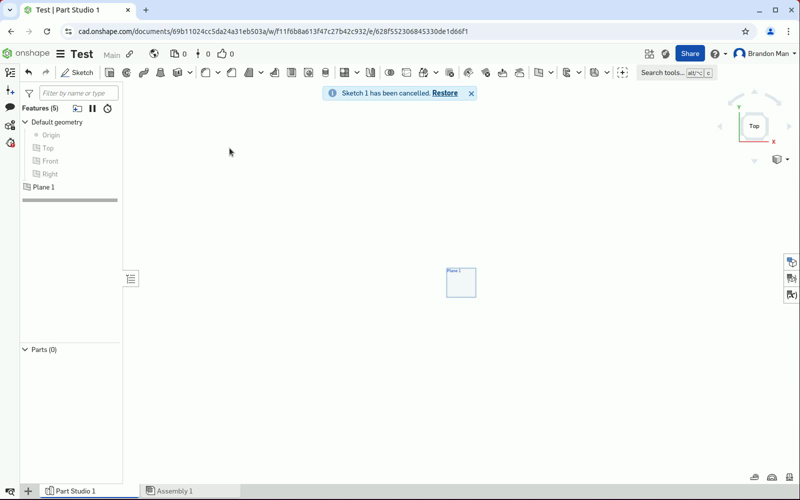
key(shift+s)
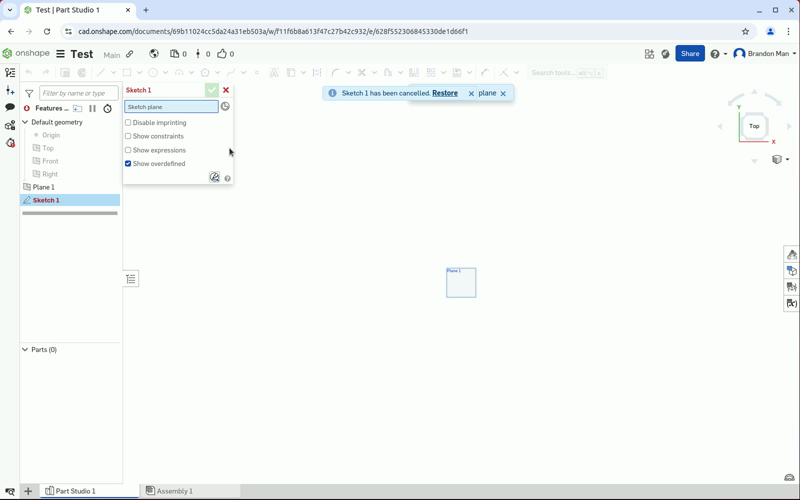
mouse_move(73, 189)
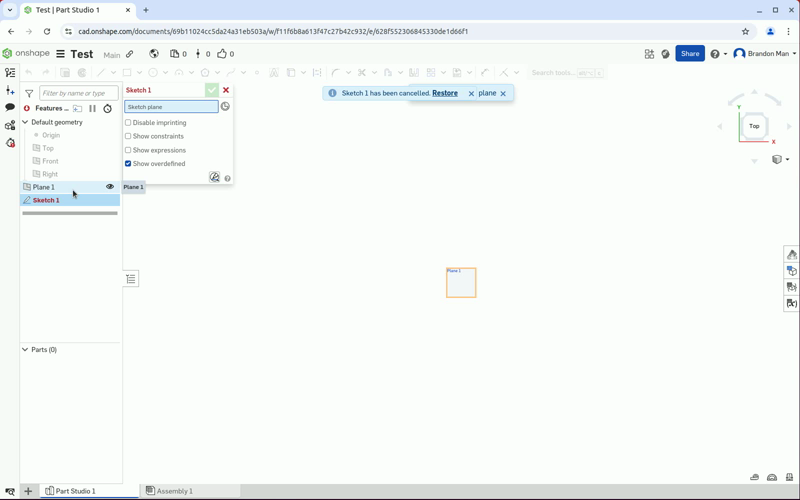
click(73, 189)
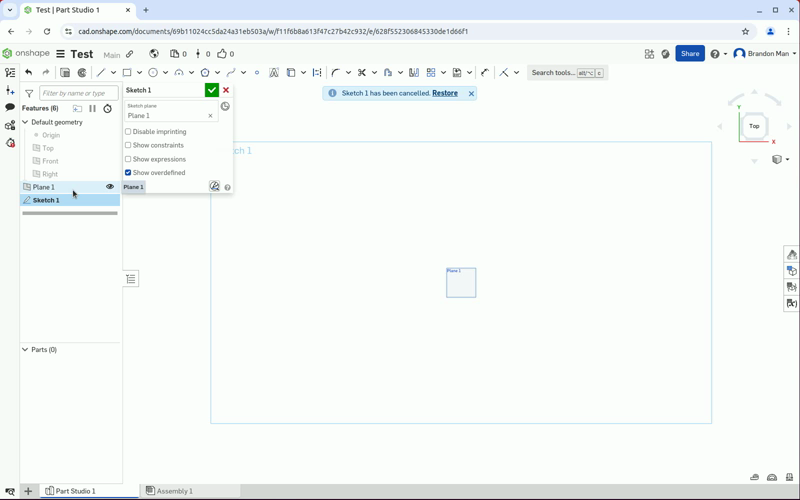
mouse_move(73, 352)
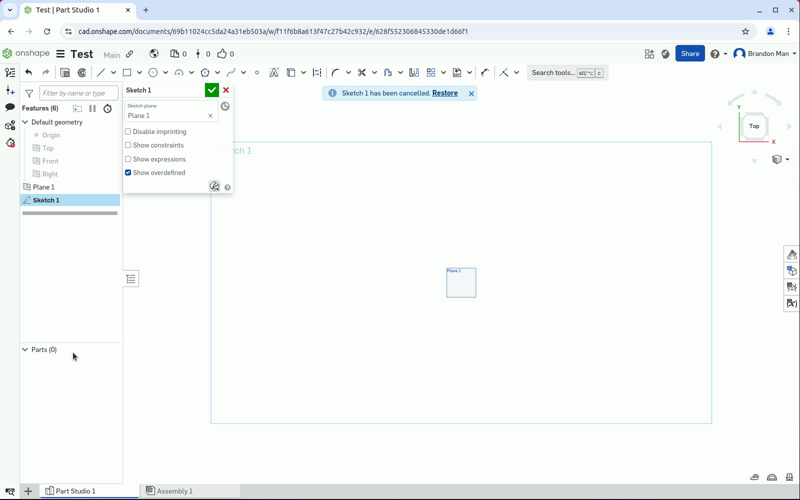
key(y)
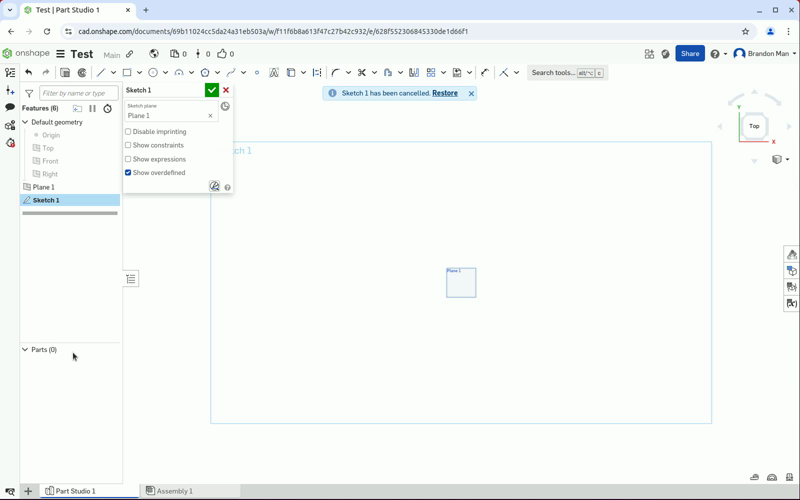
key(l)
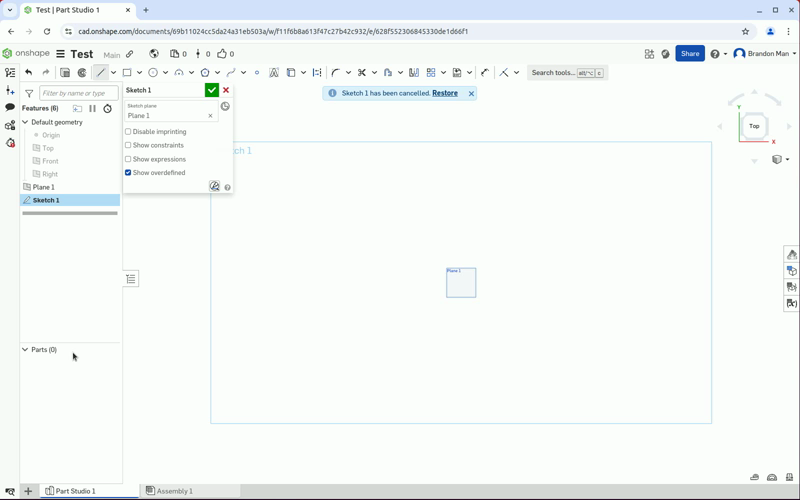
key_down(shift)
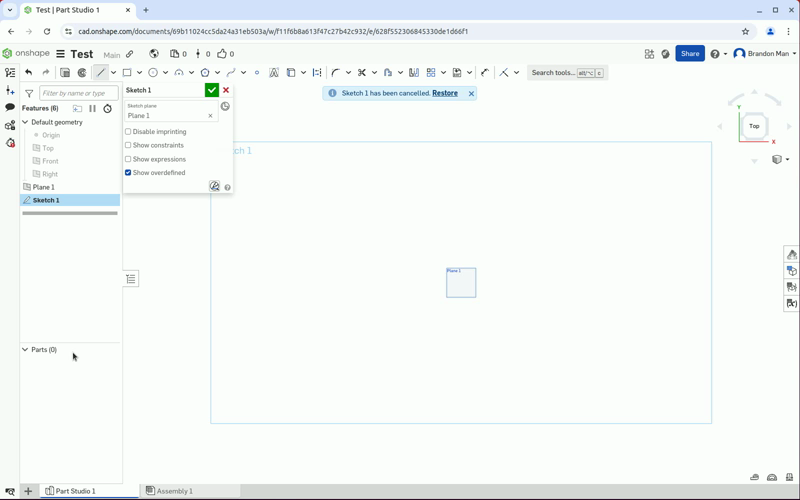
mouse_move(430, 264)
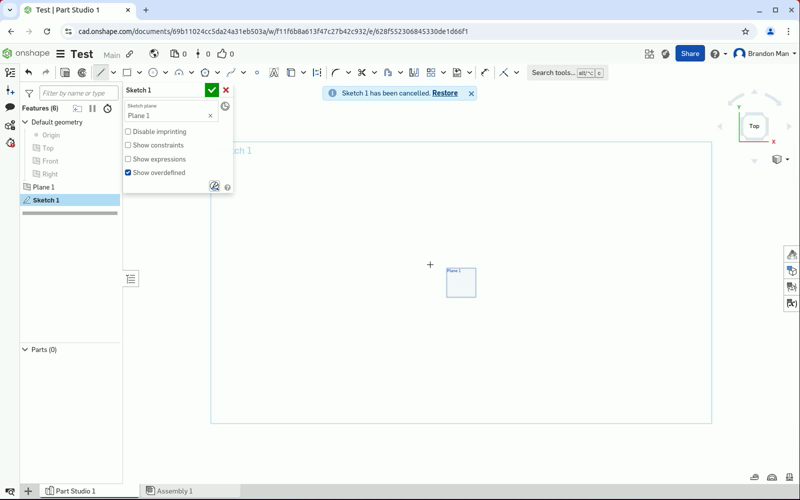
click(430, 264)
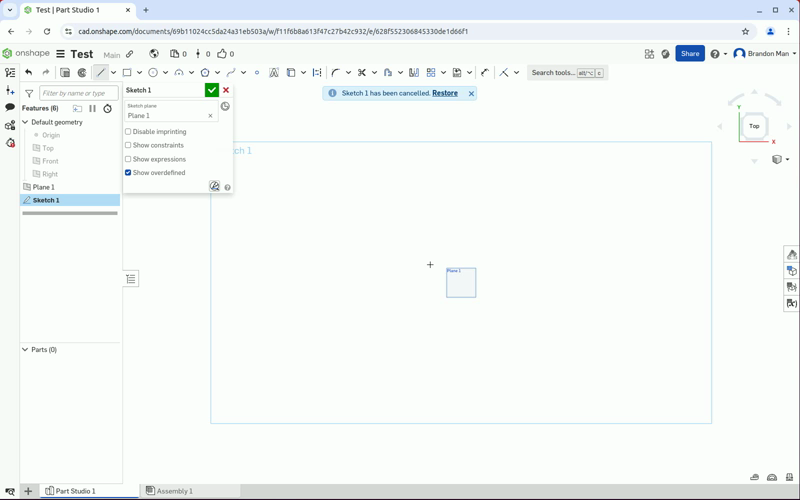
key_up(shift)
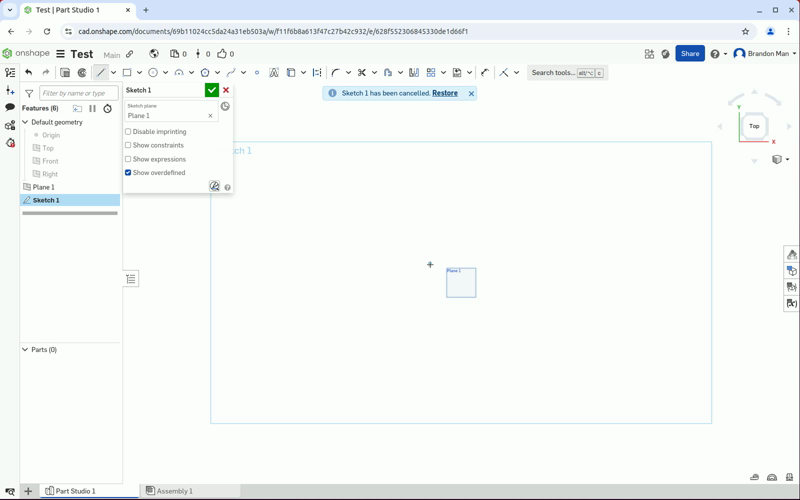
key_down(shift)
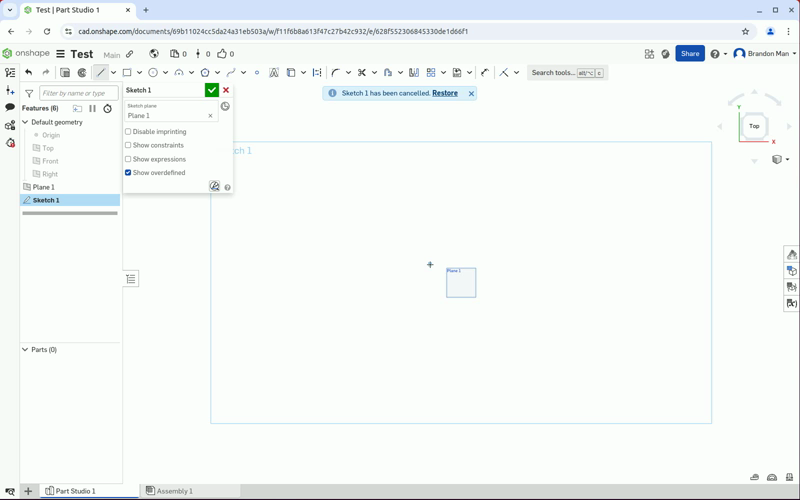
mouse_move(491, 264)
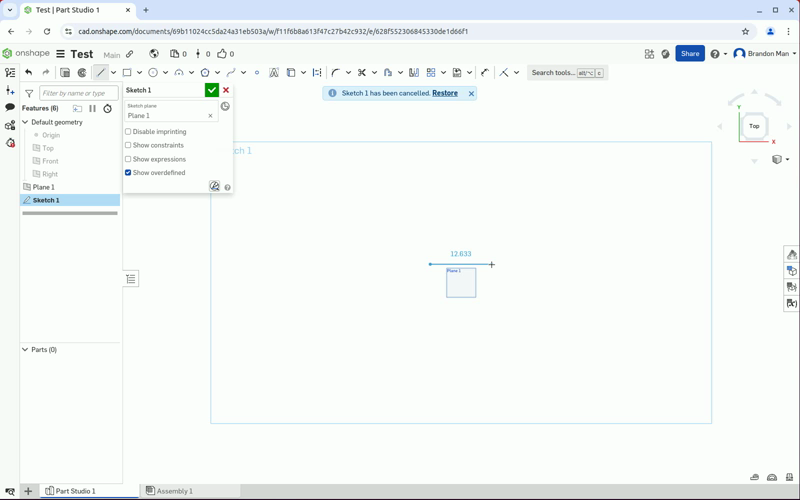
click(491, 264)
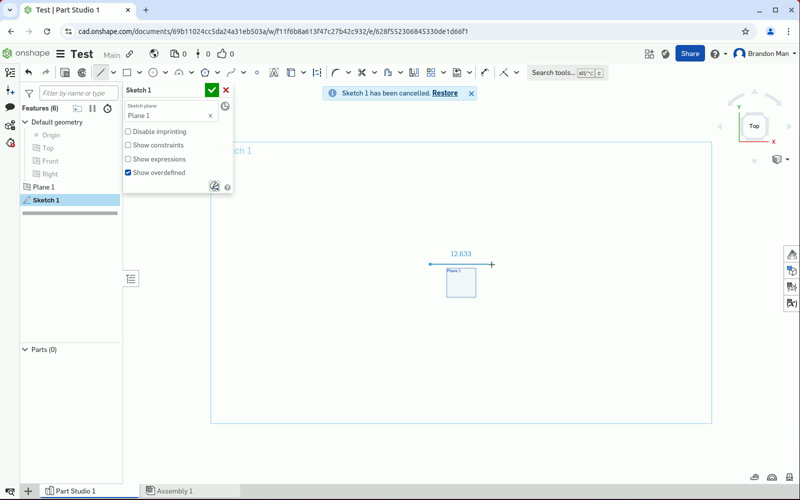
key_up(shift)
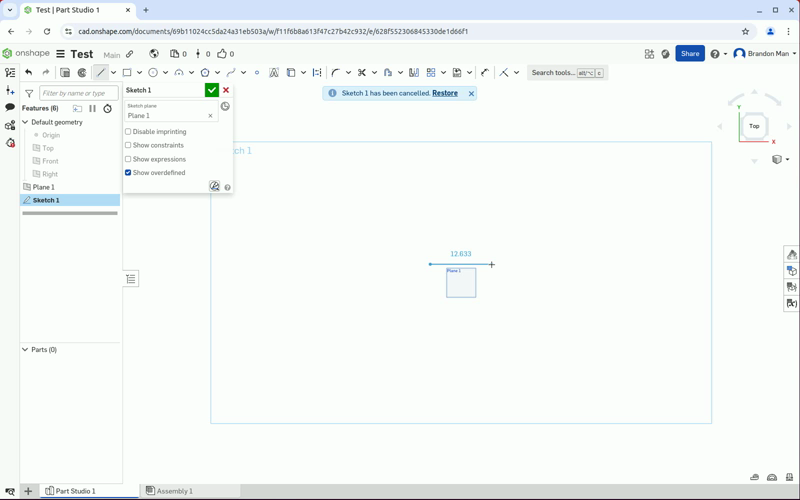
key_down(shift)
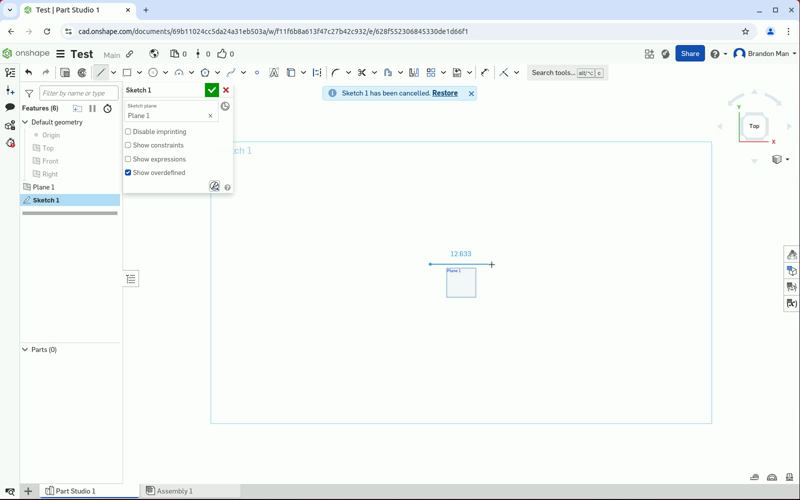
mouse_move(521, 264)
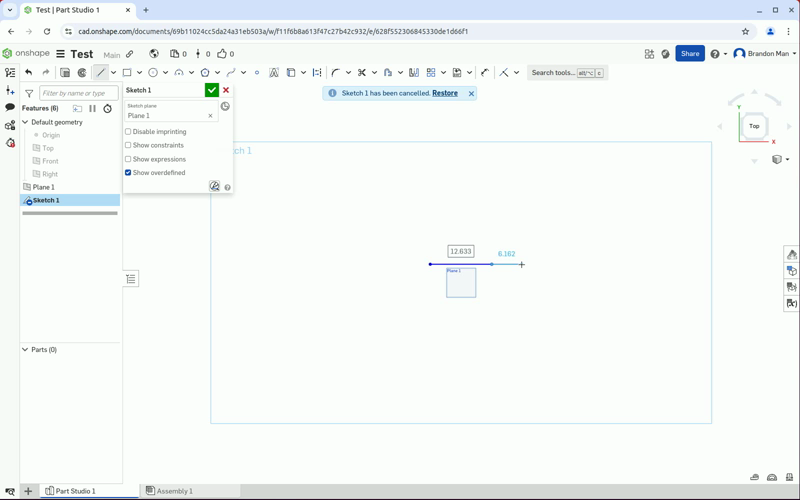
mouse_move(491, 233)
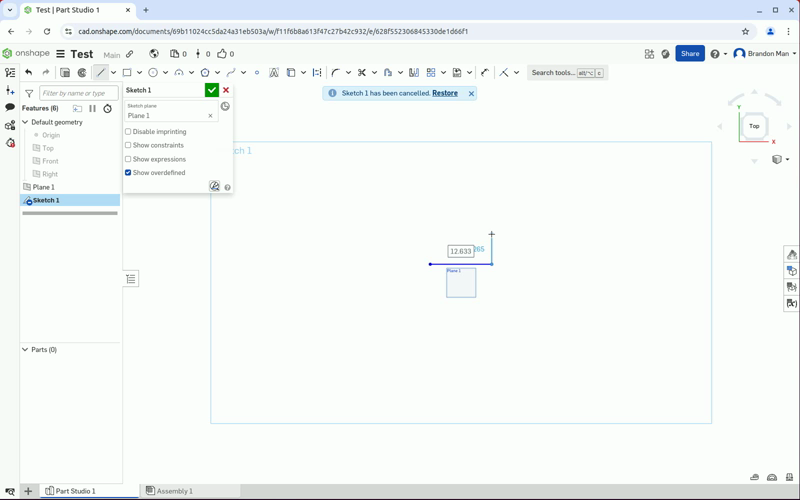
click(491, 233)
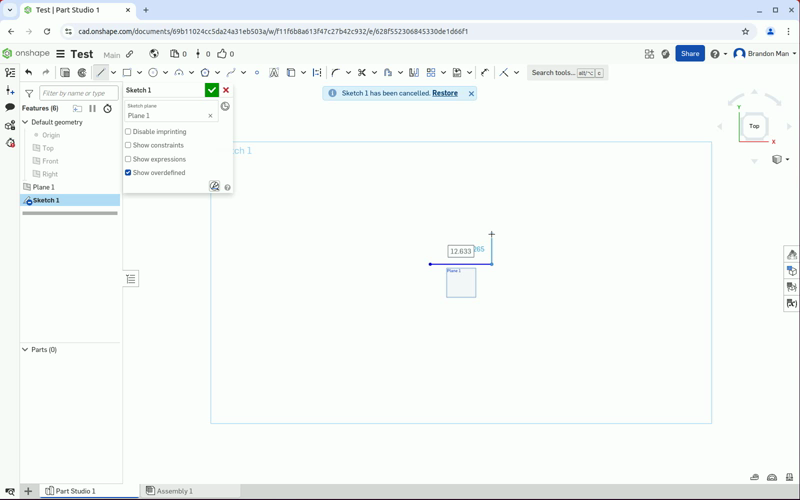
key_up(shift)
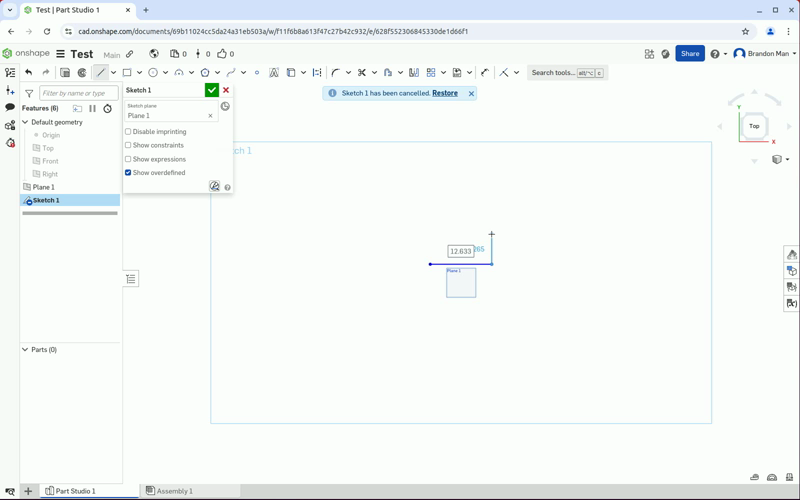
key_down(shift)
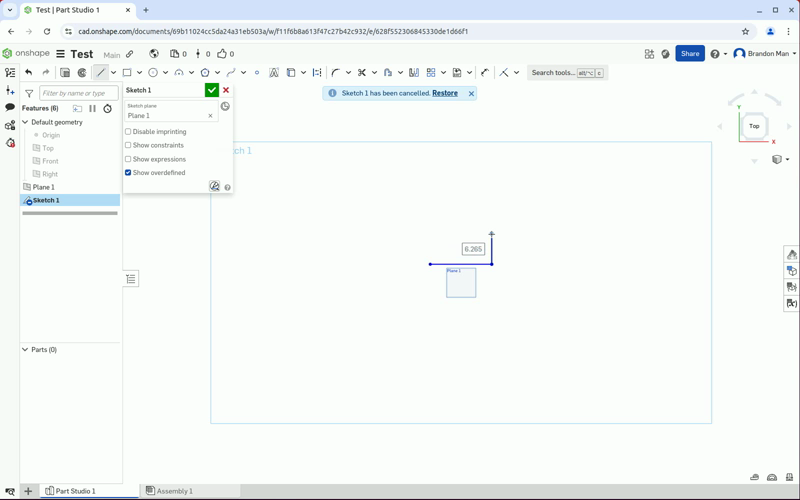
mouse_move(521, 233)
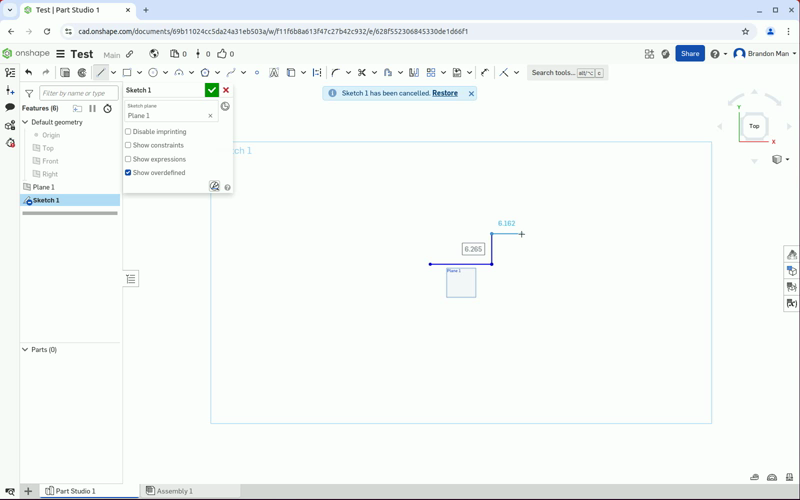
mouse_move(461, 233)
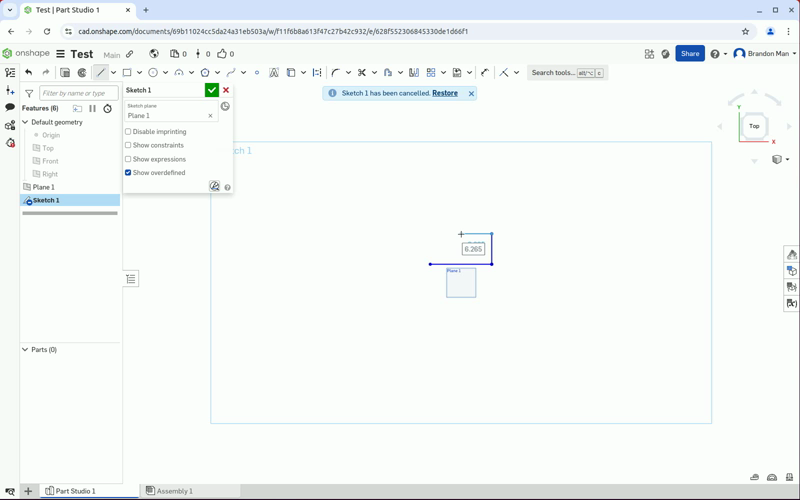
click(461, 233)
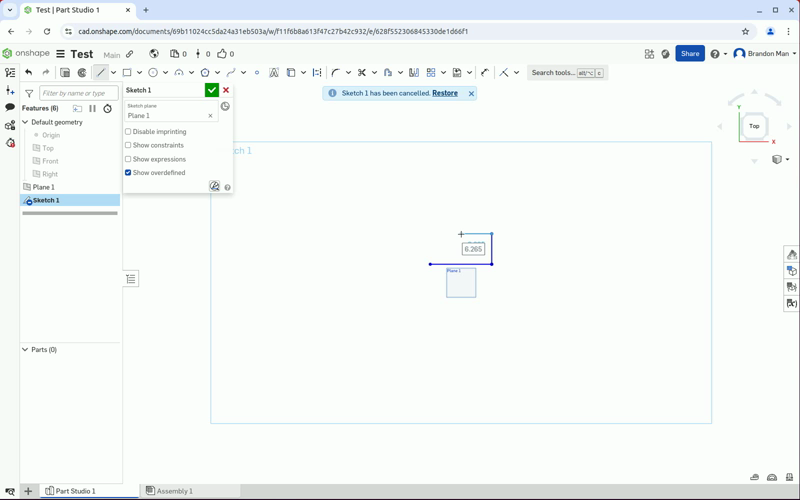
key_up(shift)
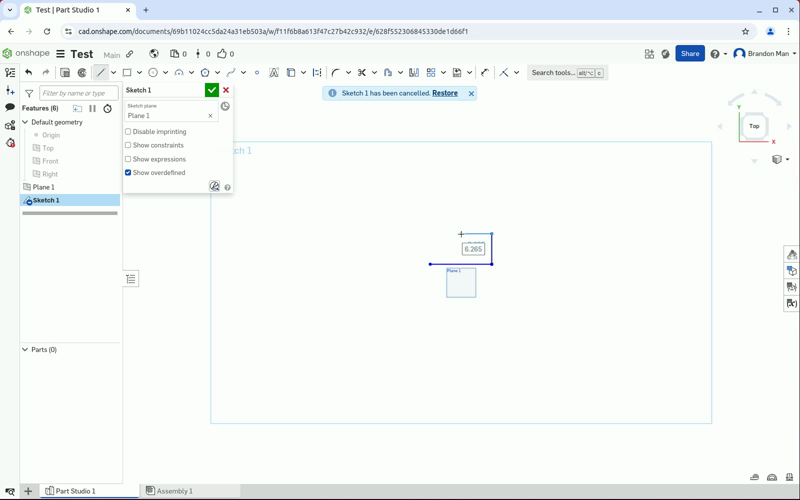
key_down(shift)
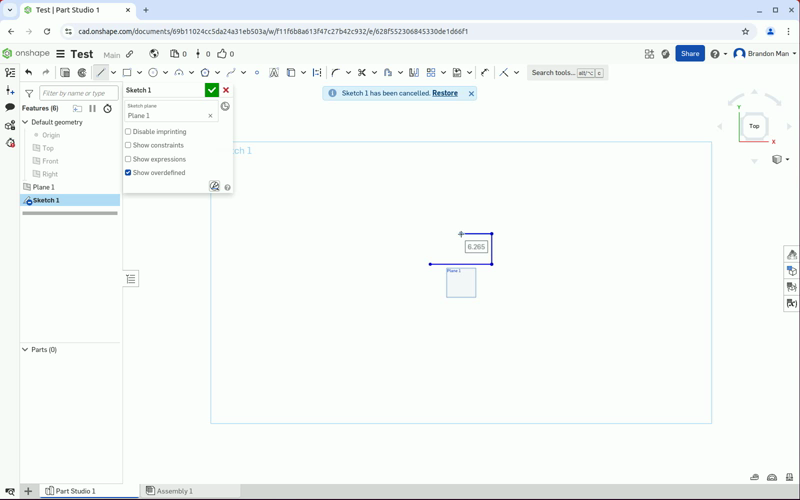
mouse_move(491, 233)
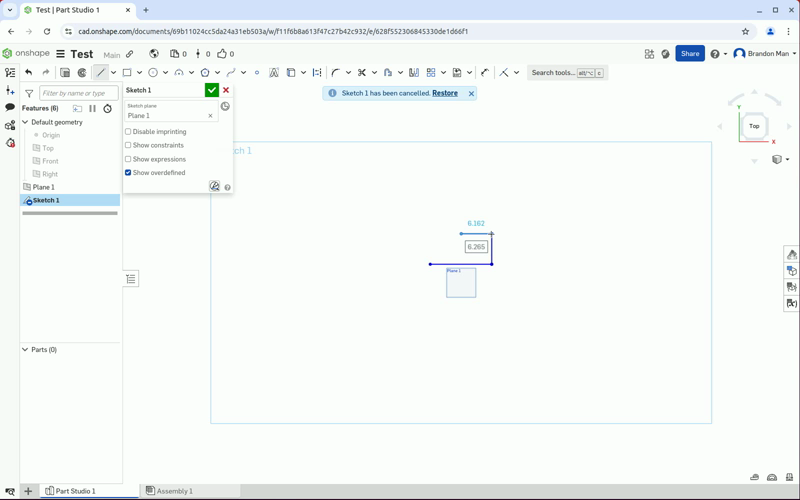
mouse_move(430, 233)
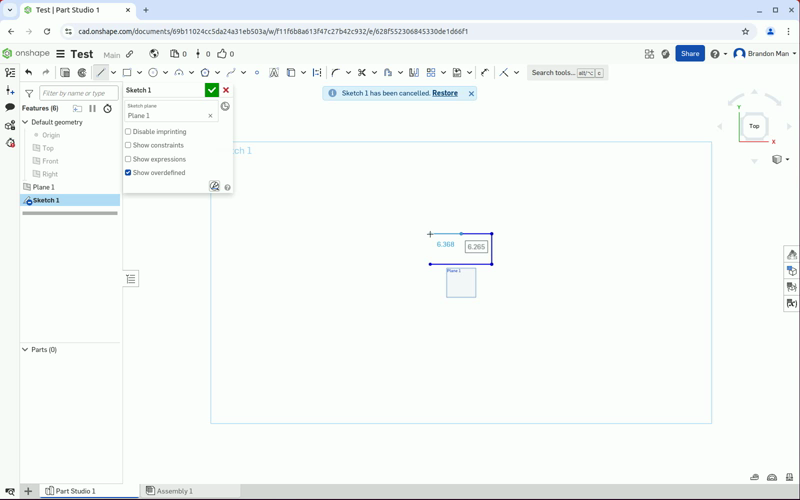
click(430, 233)
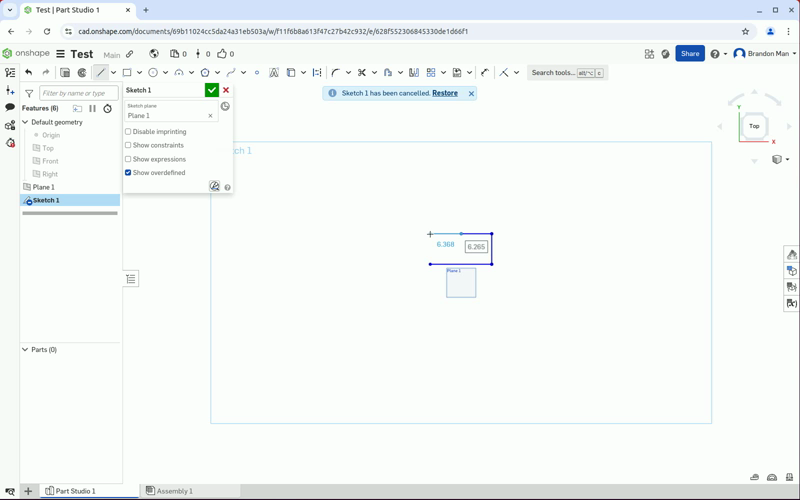
key_up(shift)
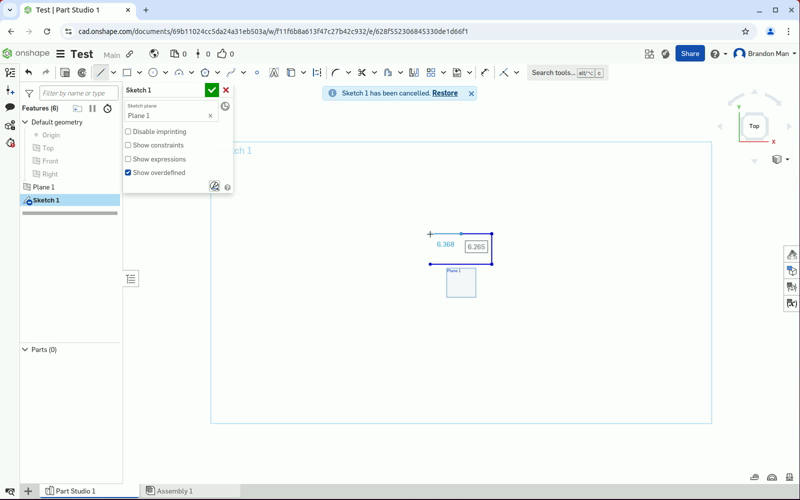
mouse_move(460, 233)
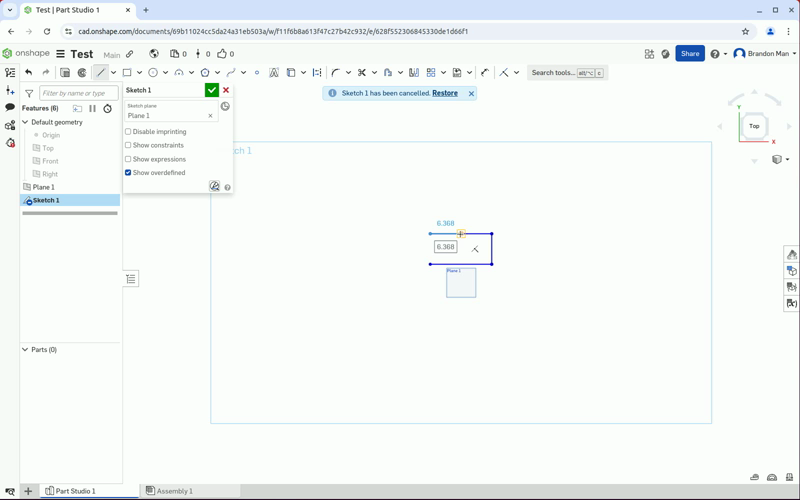
key_down(shift)
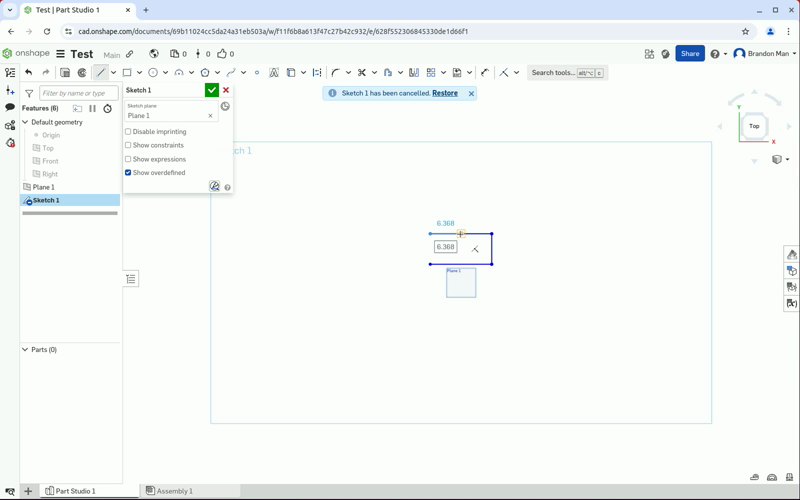
mouse_move(430, 264)
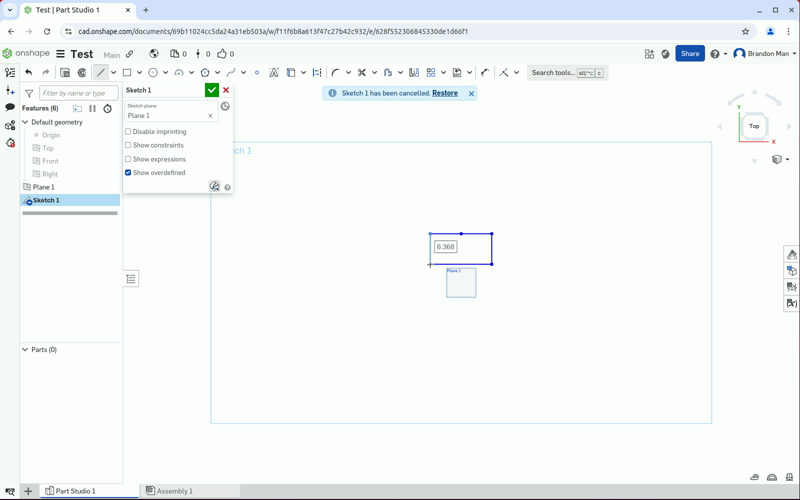
key_up(shift)
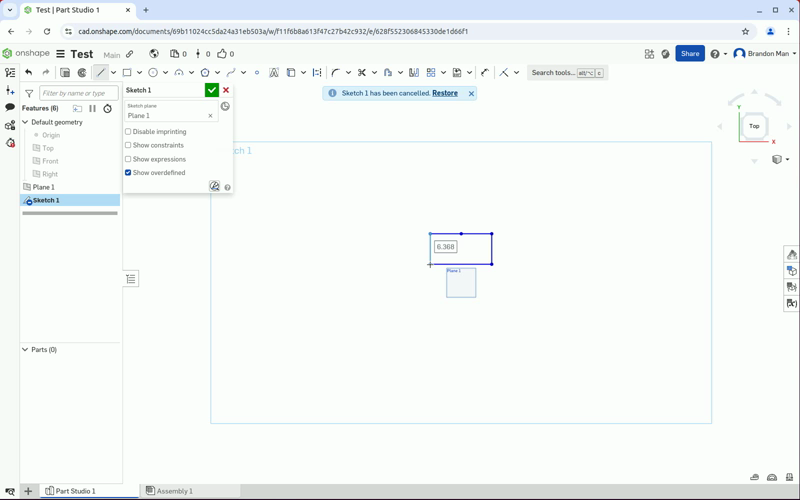
click(430, 264)
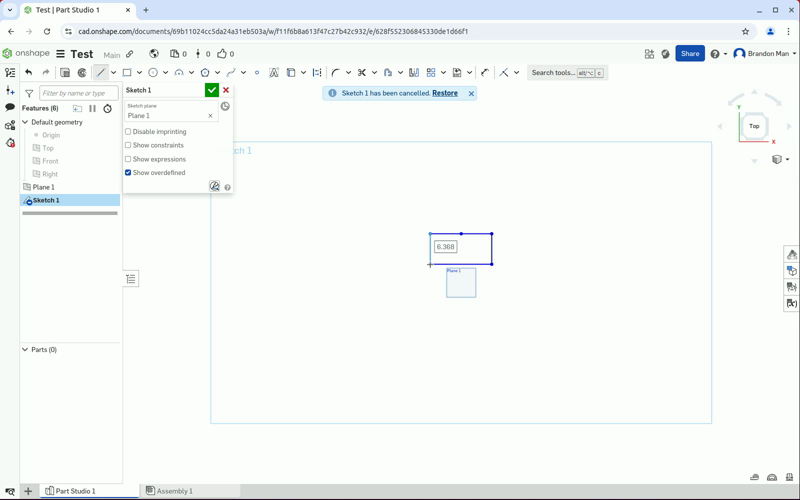
key(esc)
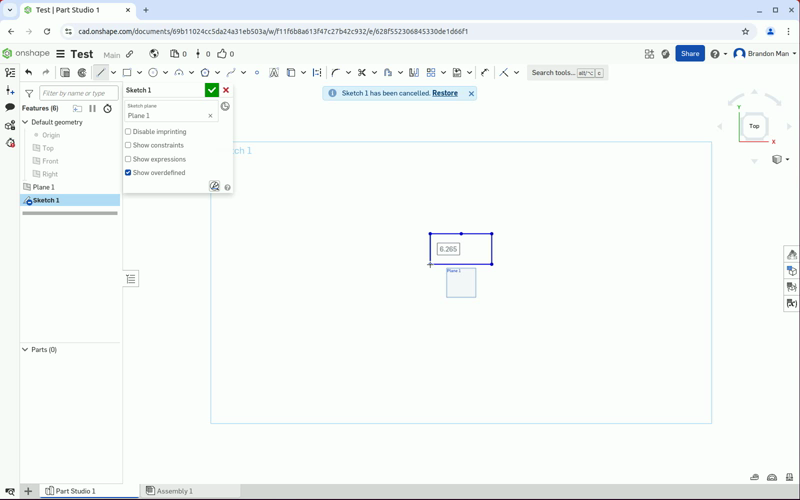
key(c)
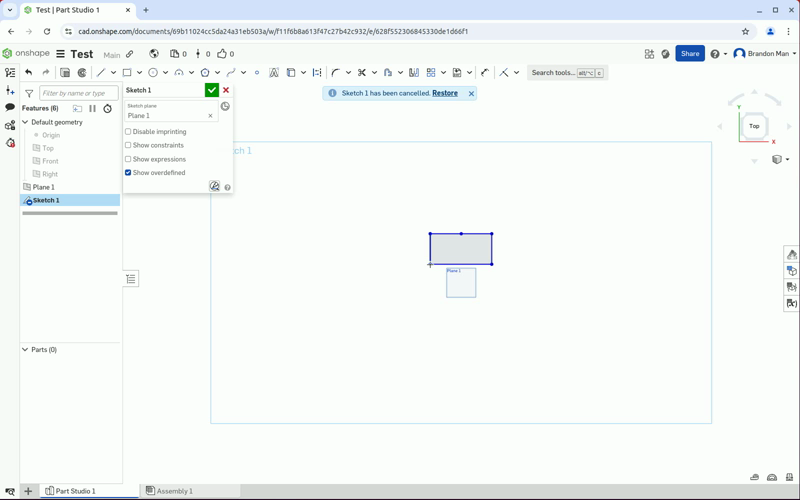
key_down(shift)
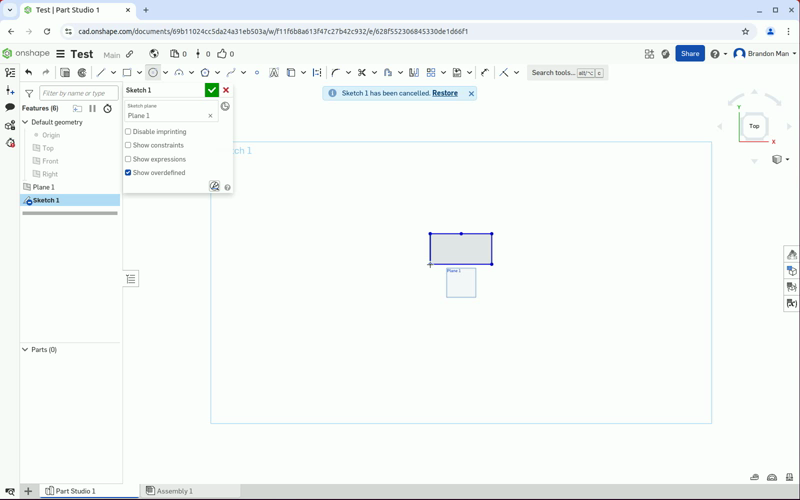
mouse_move(461, 243)
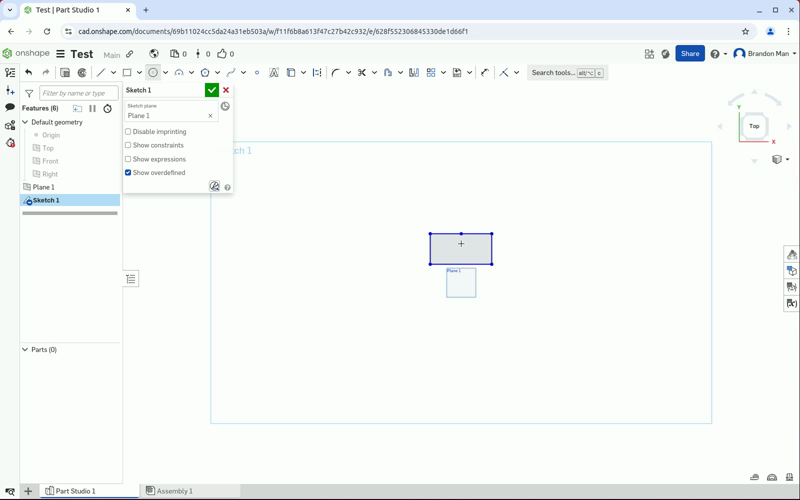
click(461, 243)
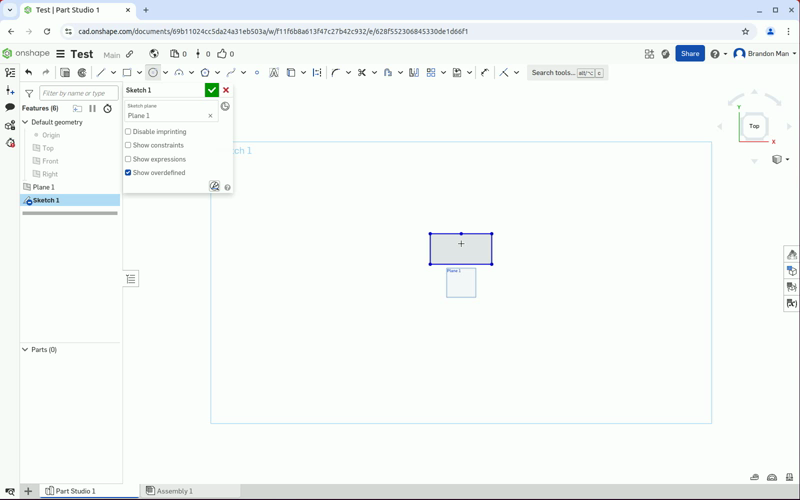
key_up(shift)
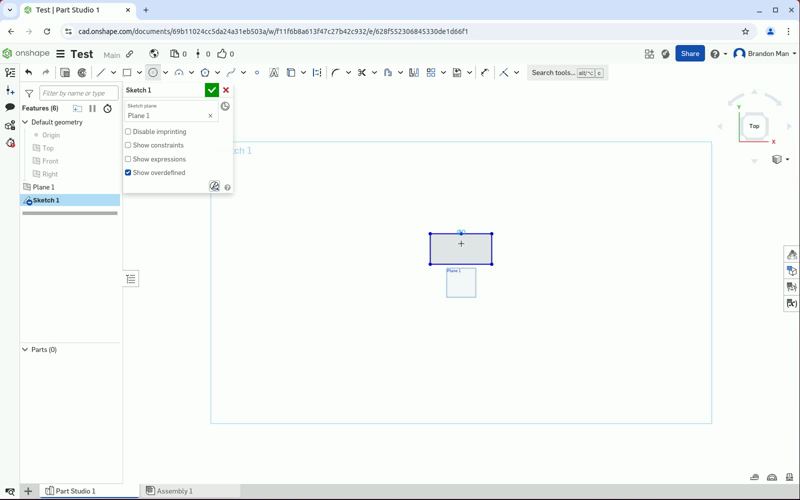
mouse_move(470, 243)
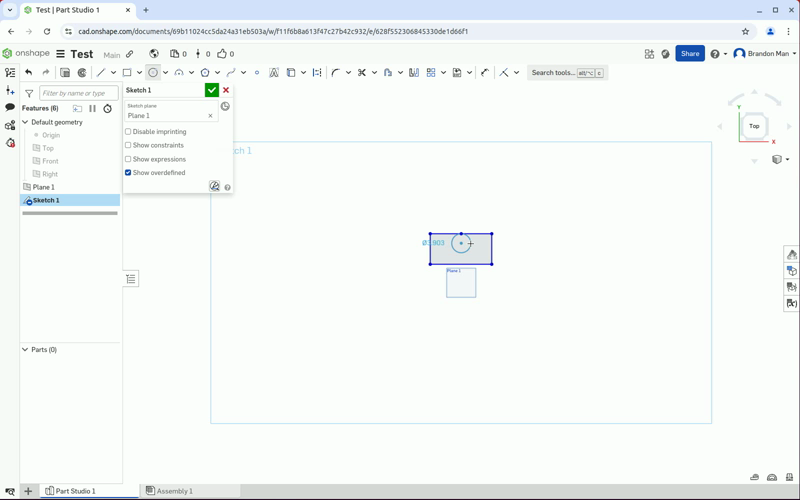
click(470, 243)
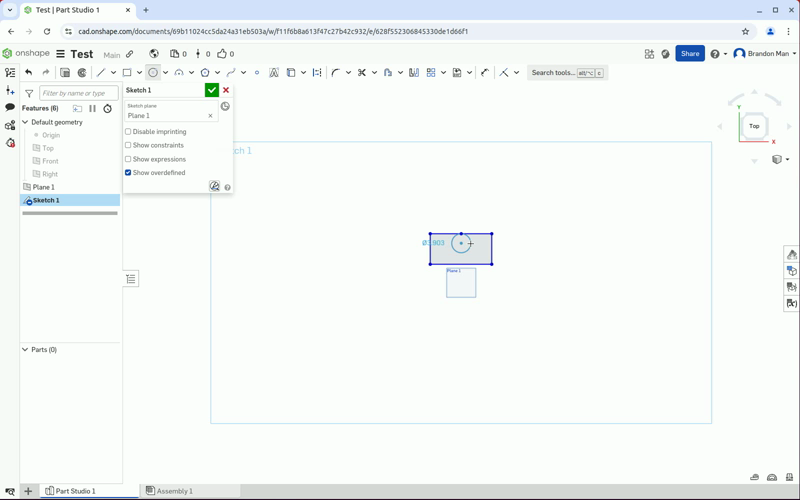
key(esc)
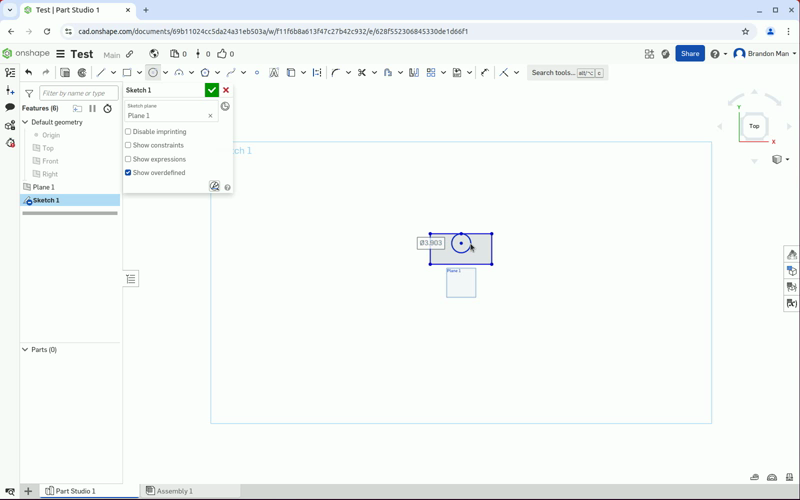
mouse_move(481, 254)
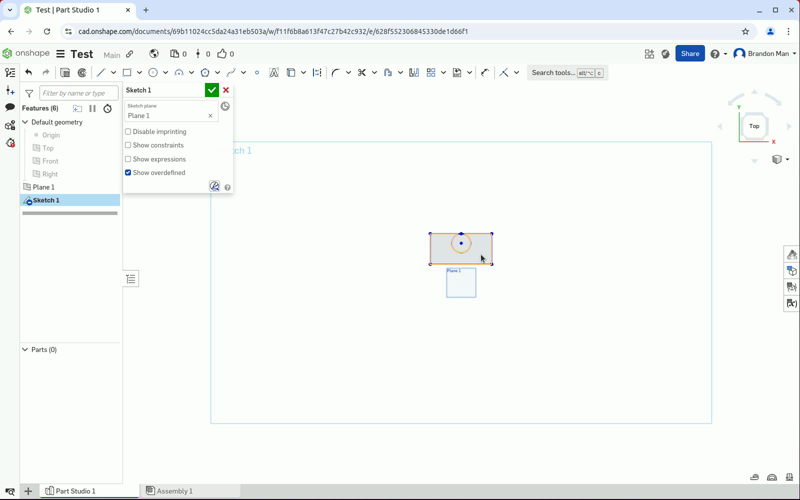
scroll(6)
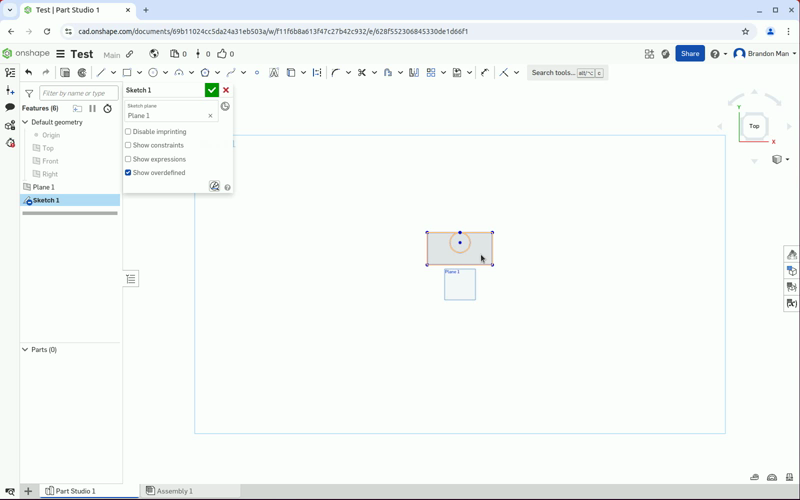
scroll(6)
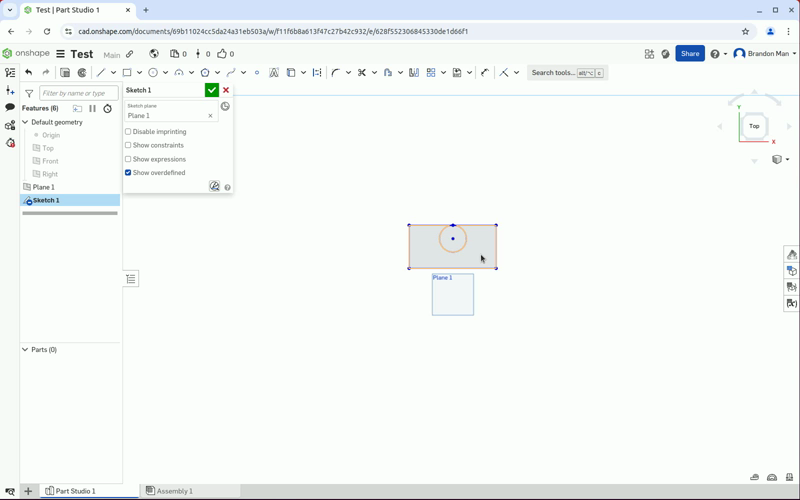
scroll(6)
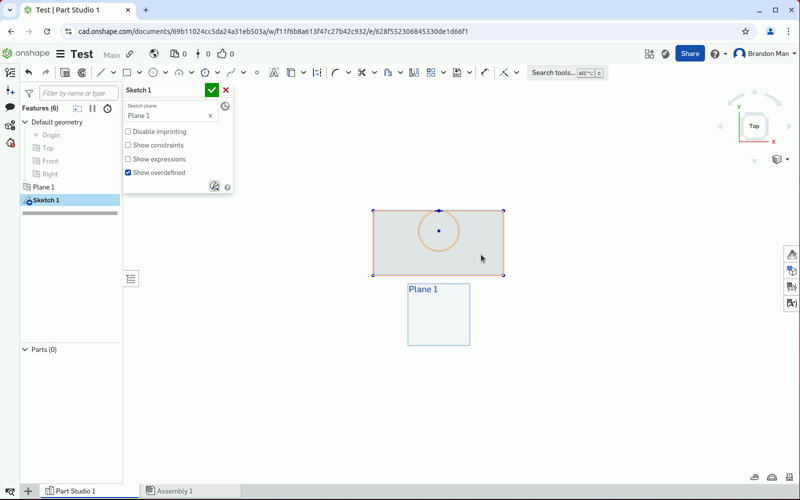
scroll(6)
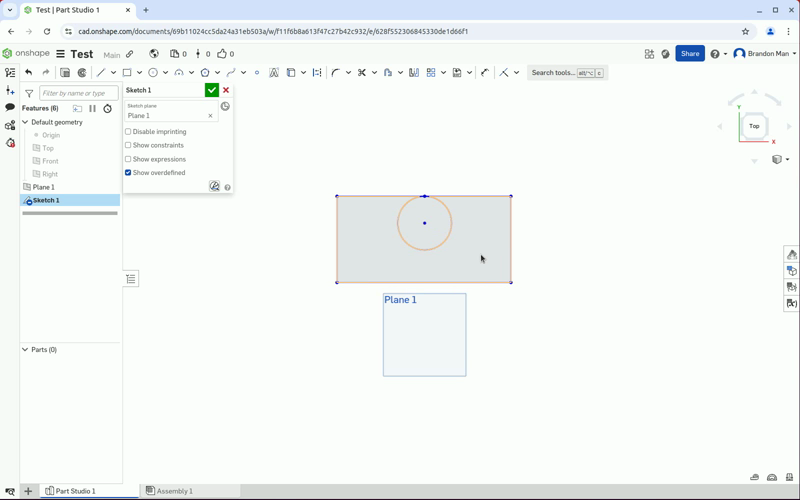
scroll(6)
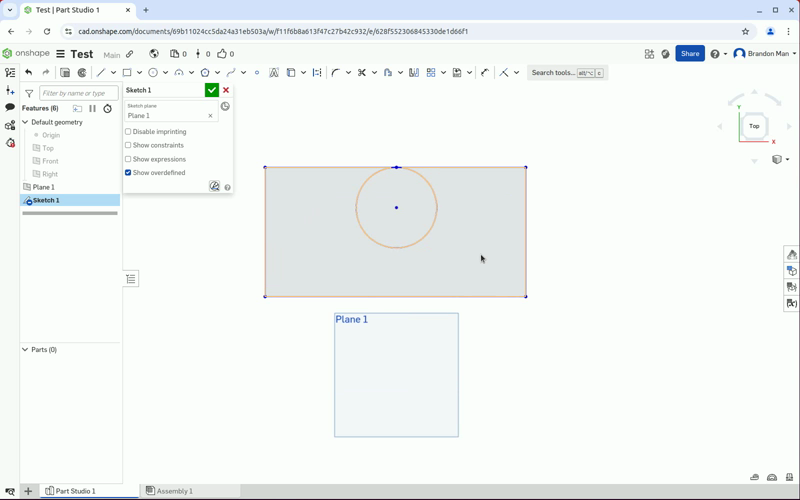
scroll(6)
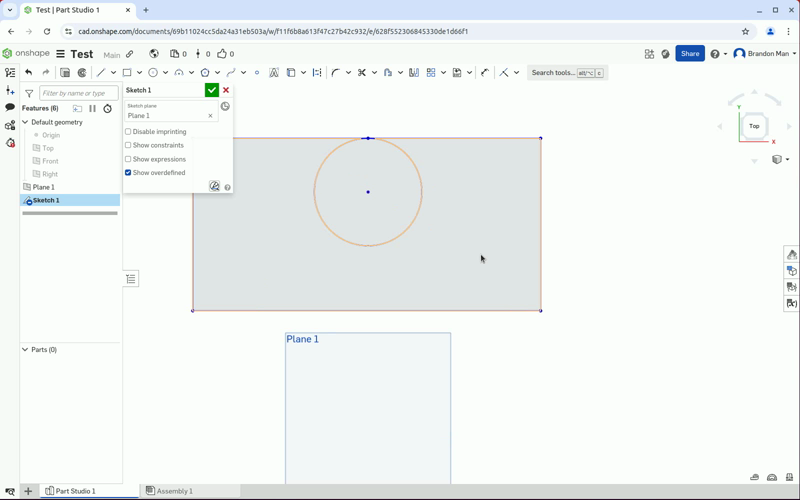
scroll(6)
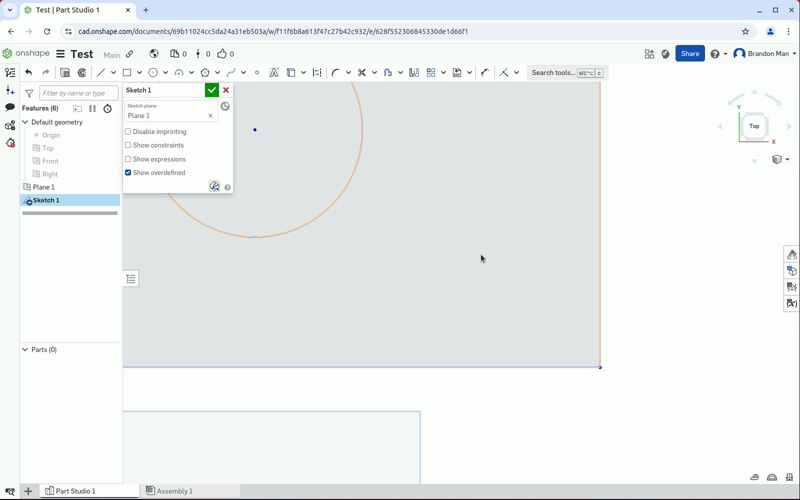
click(481, 254)
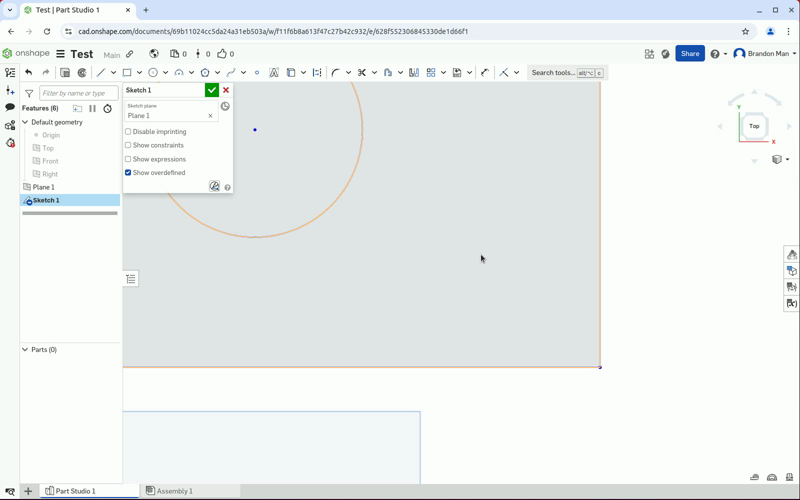
scroll(-6)
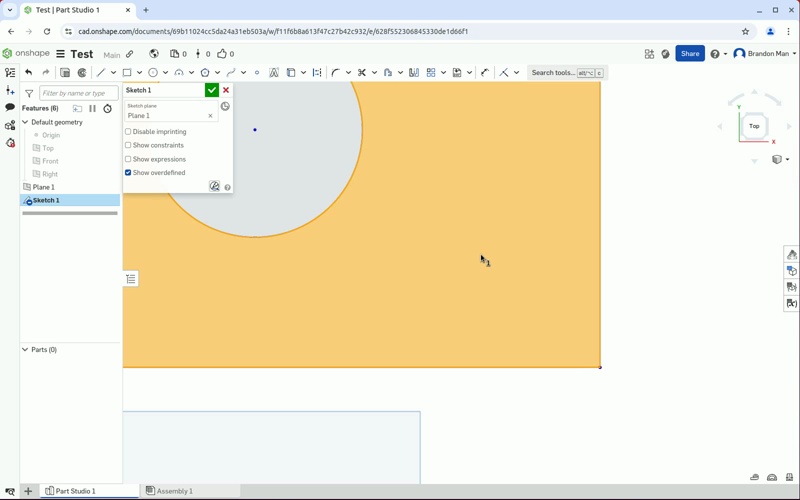
scroll(-6)
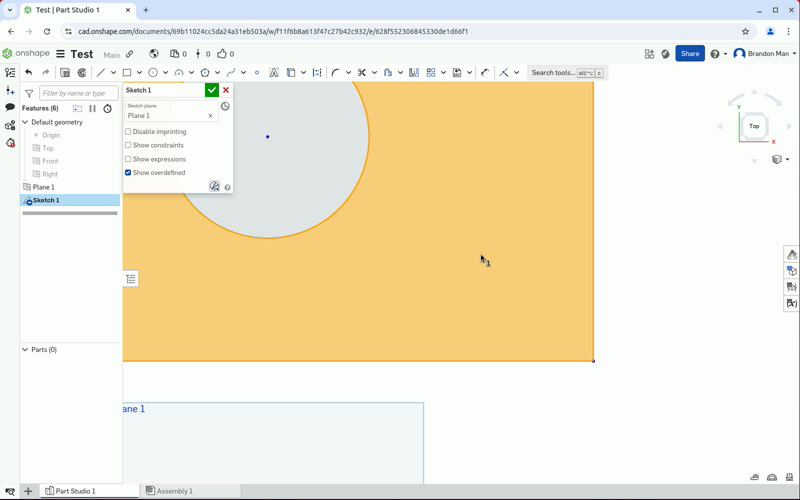
scroll(-6)
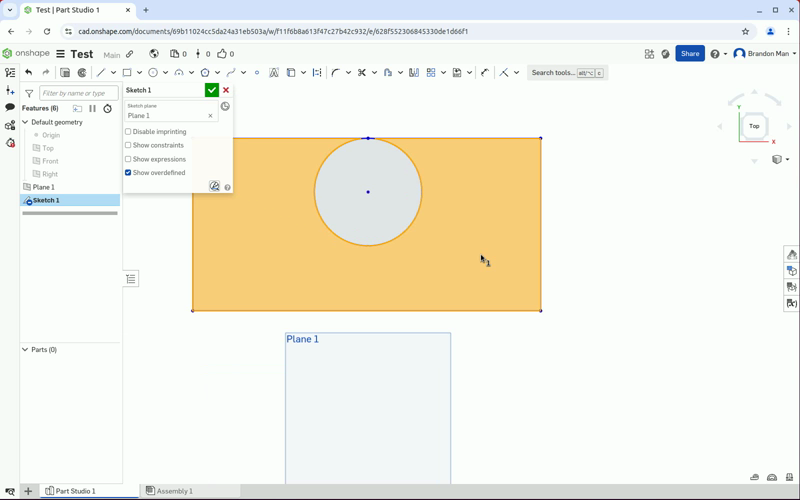
scroll(-6)
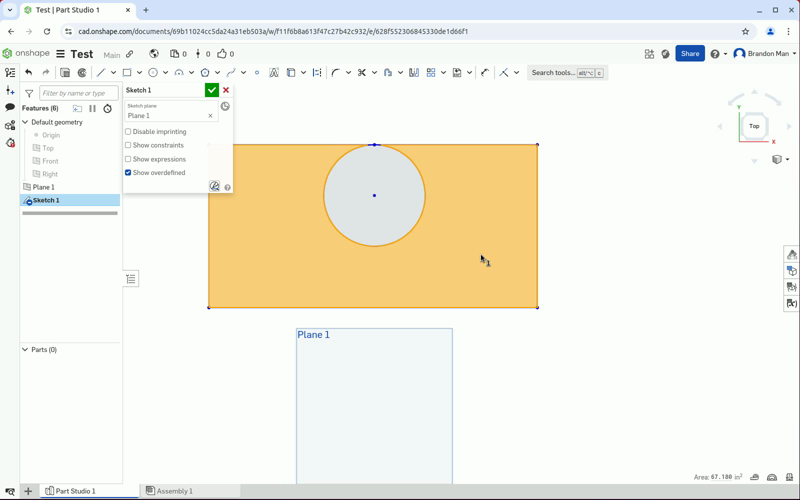
scroll(-6)
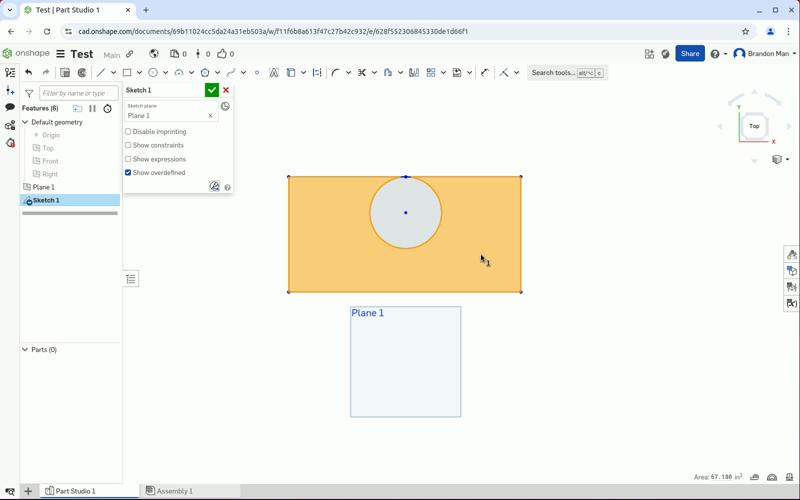
scroll(-6)
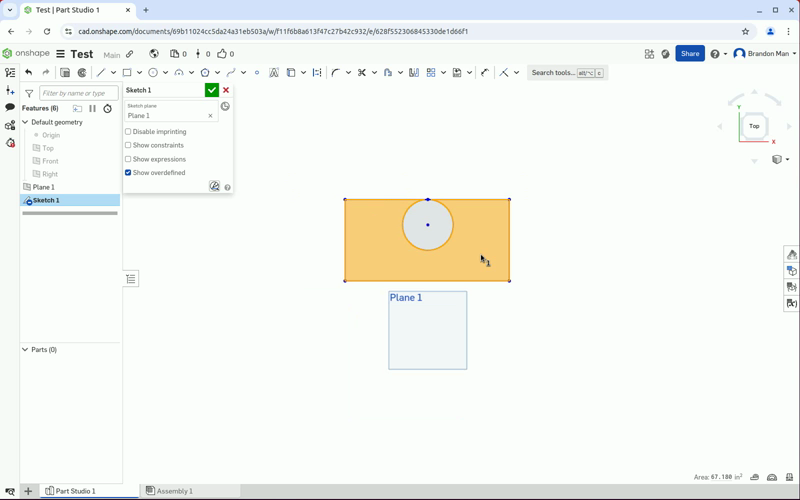
scroll(-6)
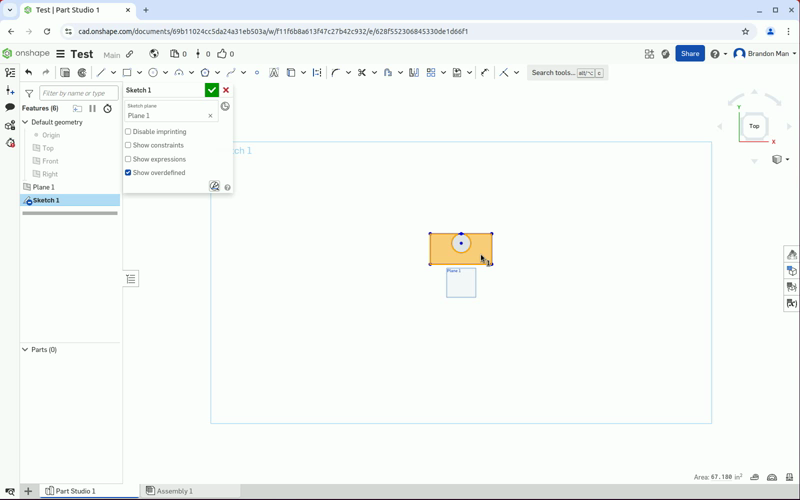
mouse_move(73, 352)
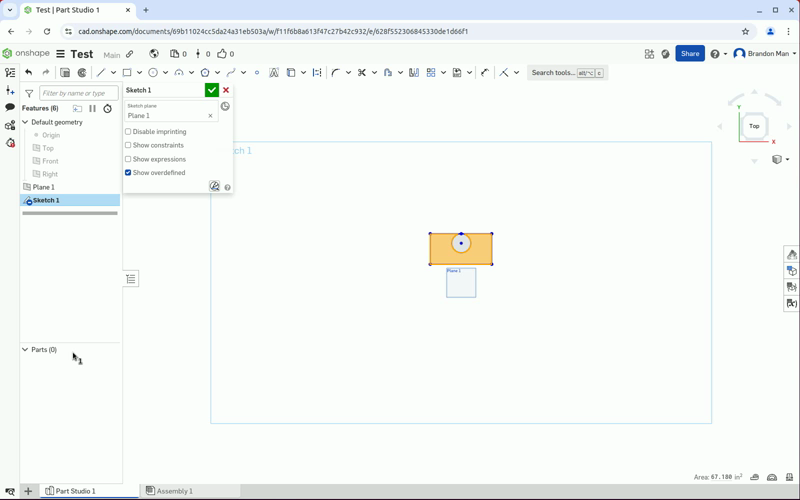
key(shift+y)
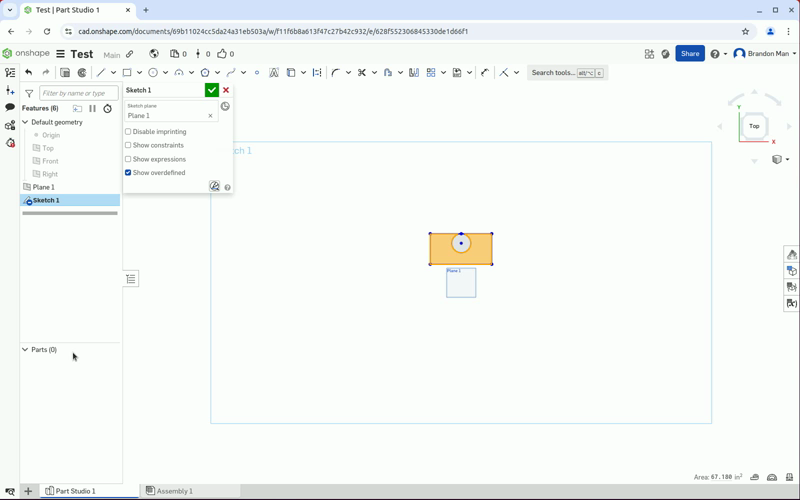
key(shift+e)
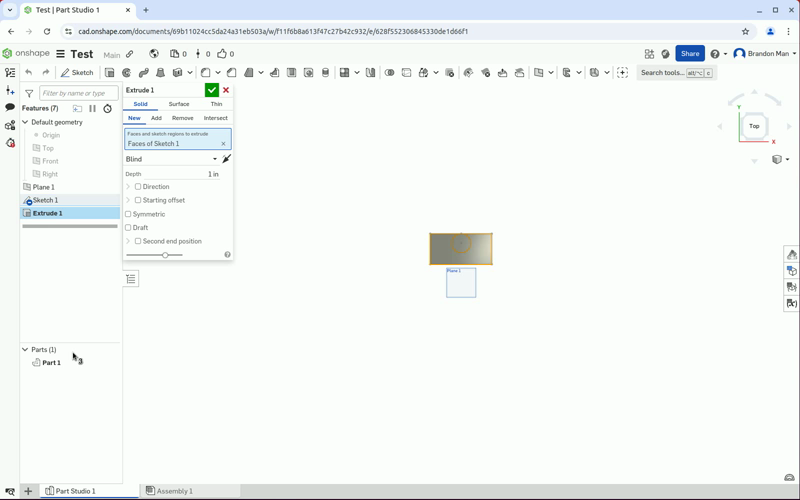
mouse_move(143, 106)
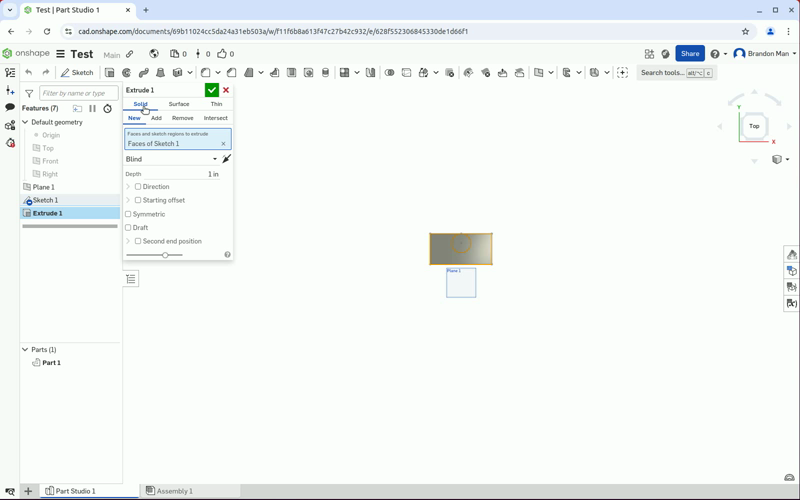
click(143, 106)
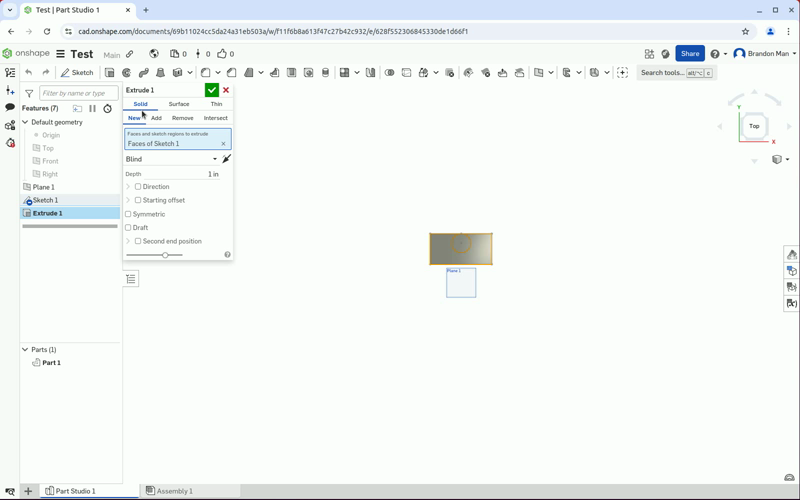
mouse_move(137, 120)
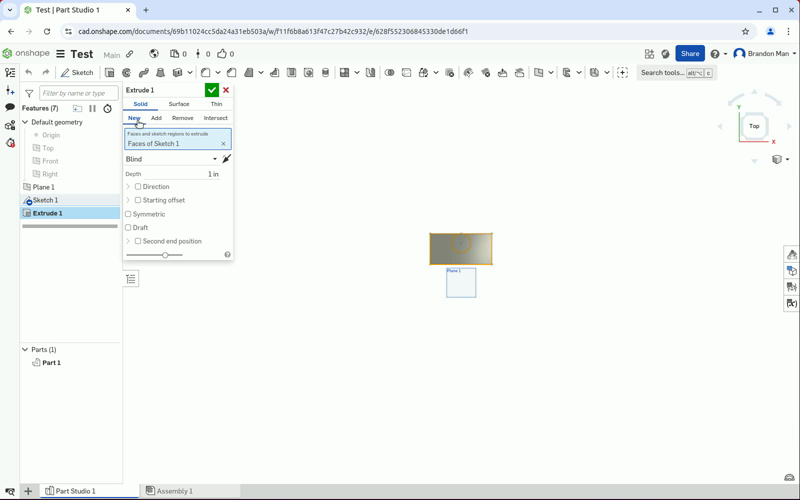
click(137, 120)
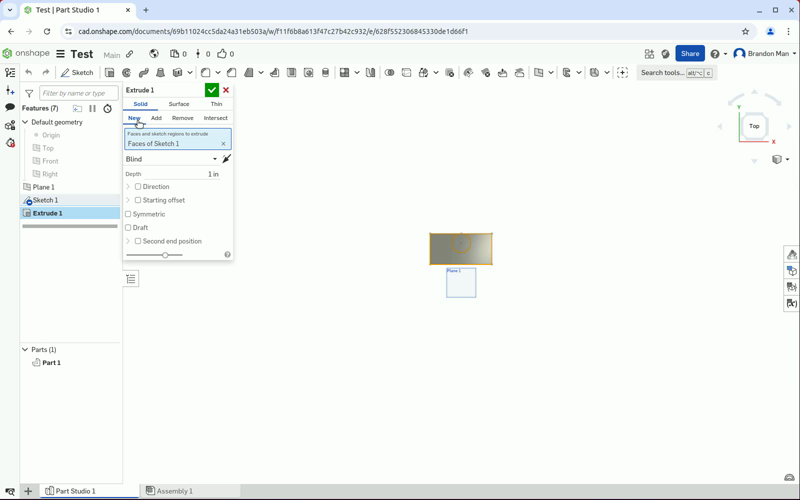
key(tab, 4)
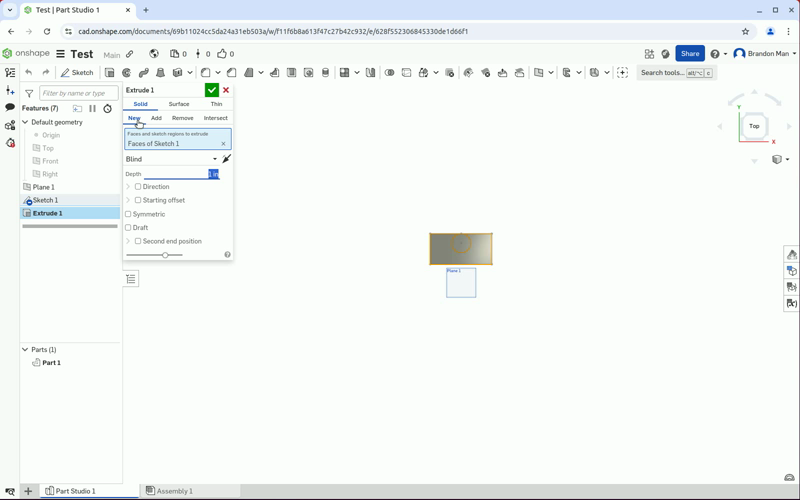
text(0.722)
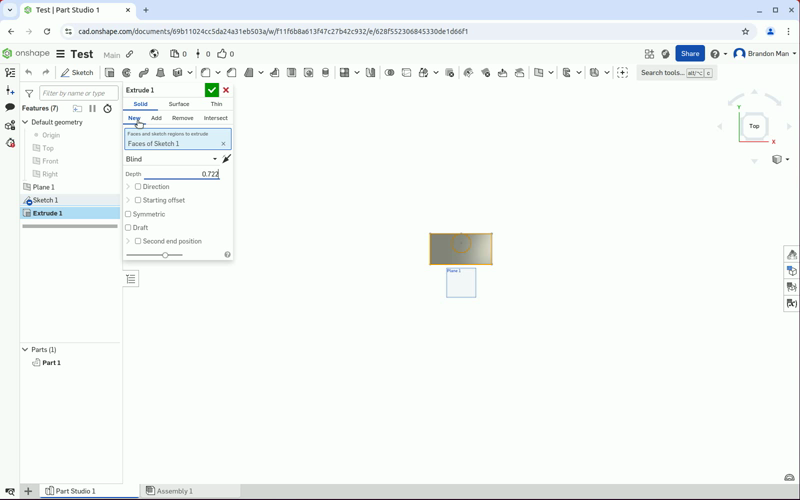
key(enter)
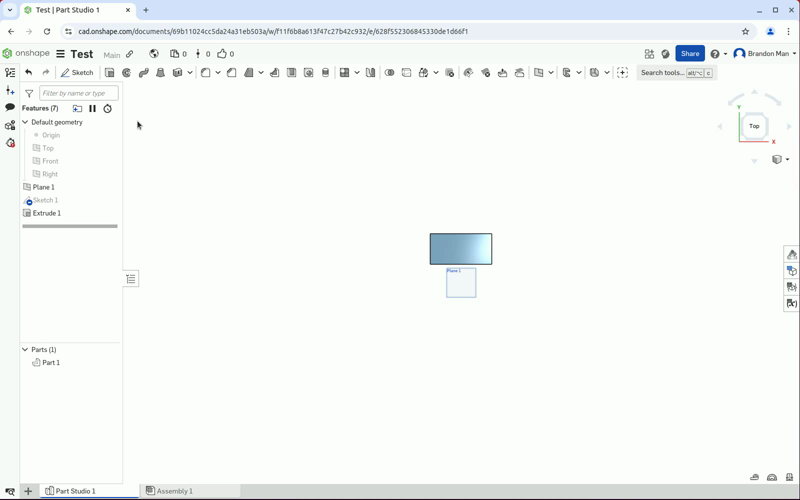
key(shift+h)
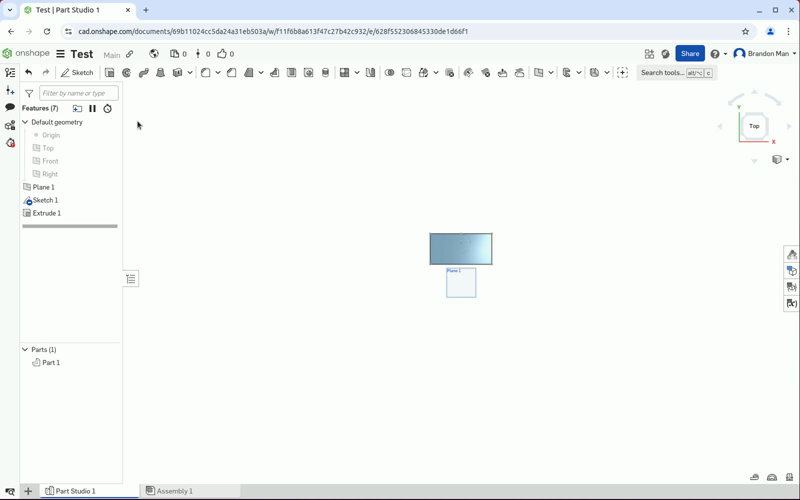
key(shift+h)
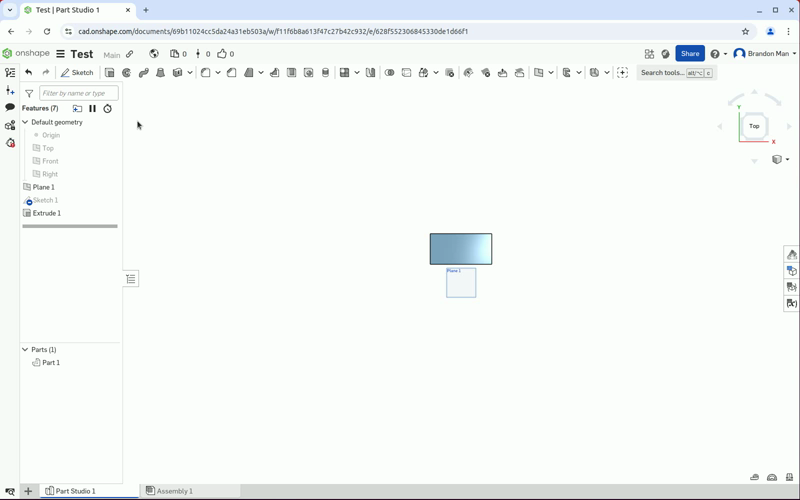
mouse_move(73, 189)
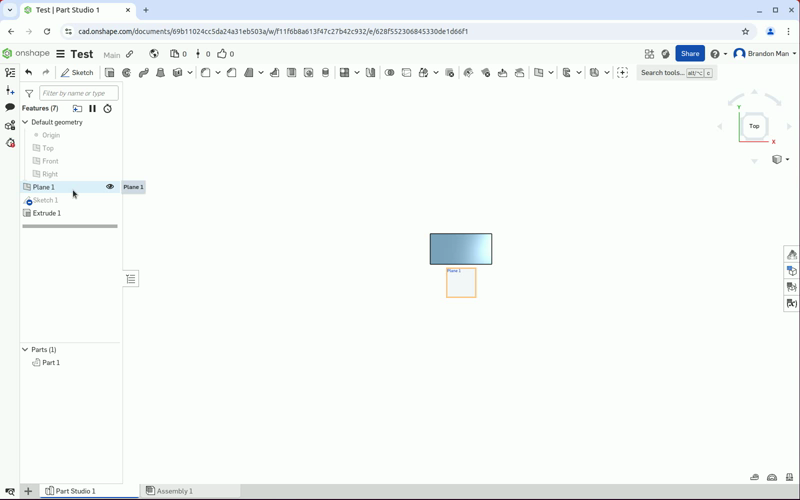
click(73, 189)
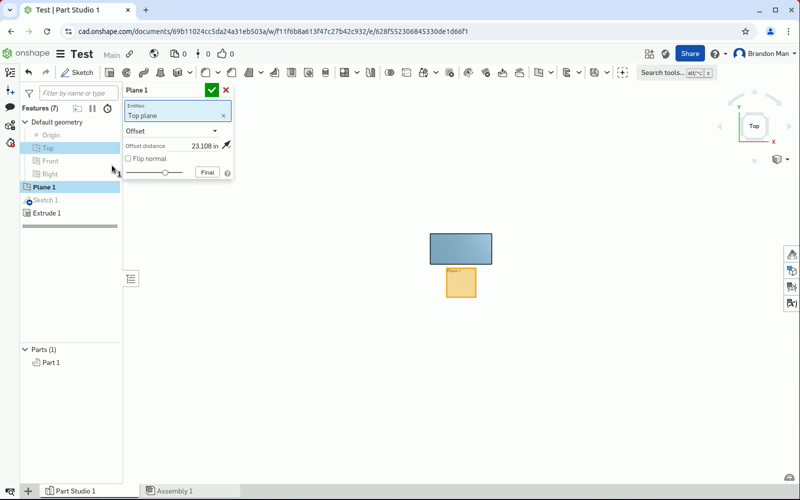
mouse_move(229, 92)
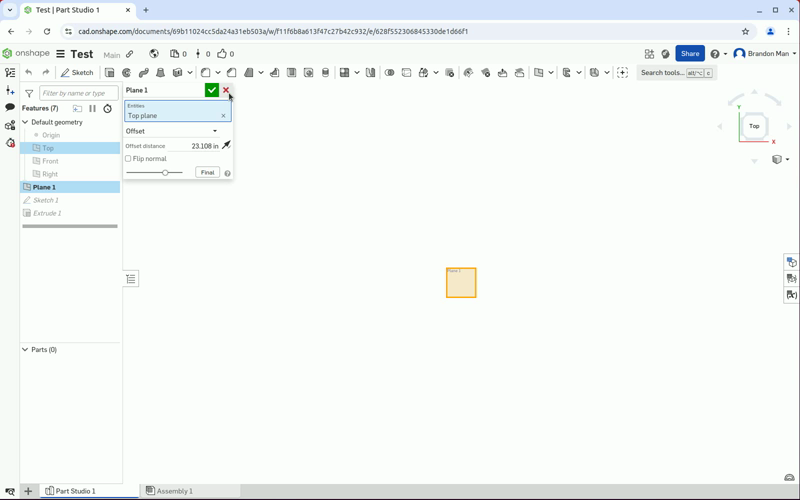
click(229, 92)
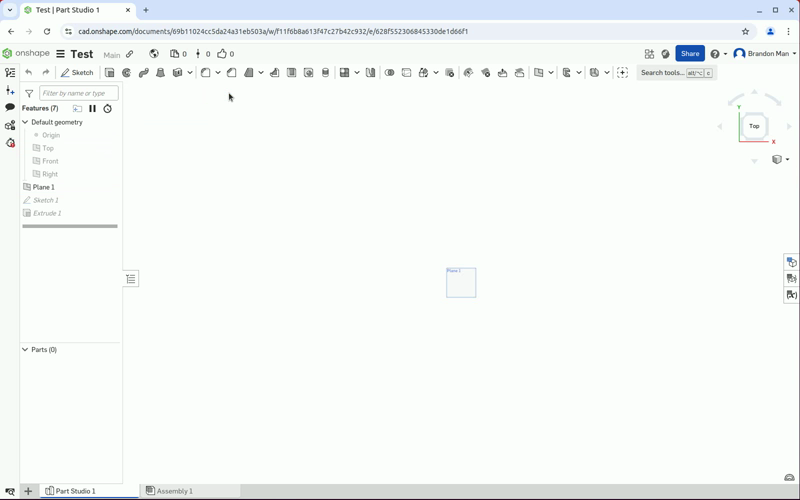
key(shift+s)
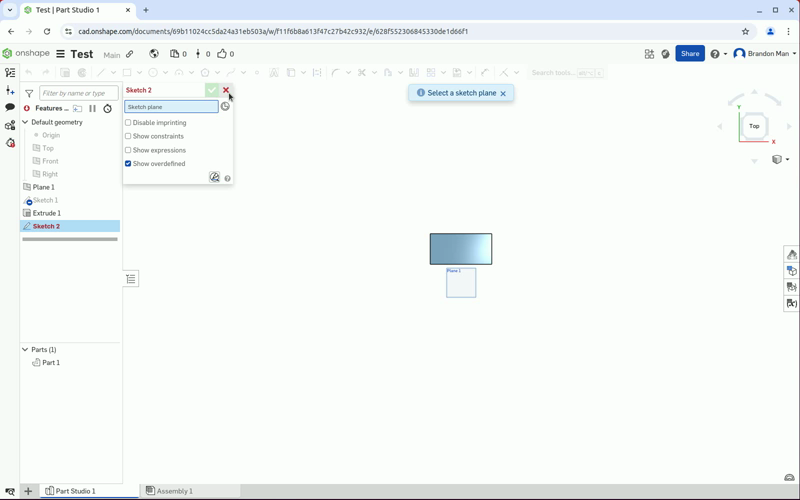
mouse_move(73, 189)
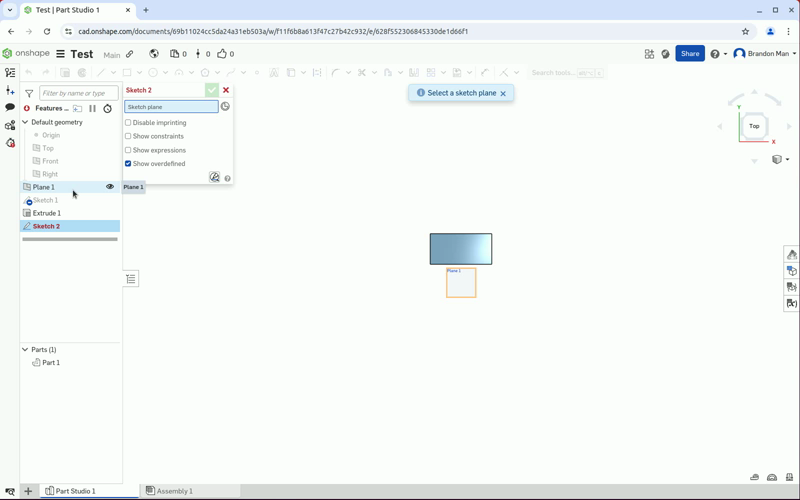
click(73, 189)
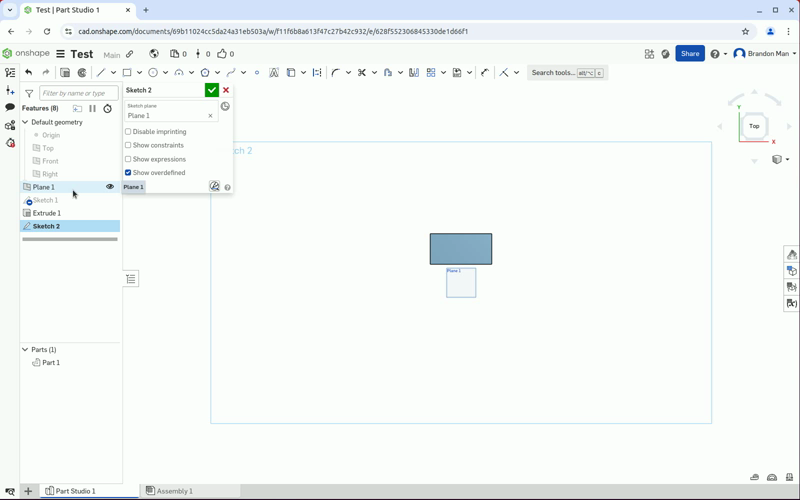
mouse_move(73, 352)
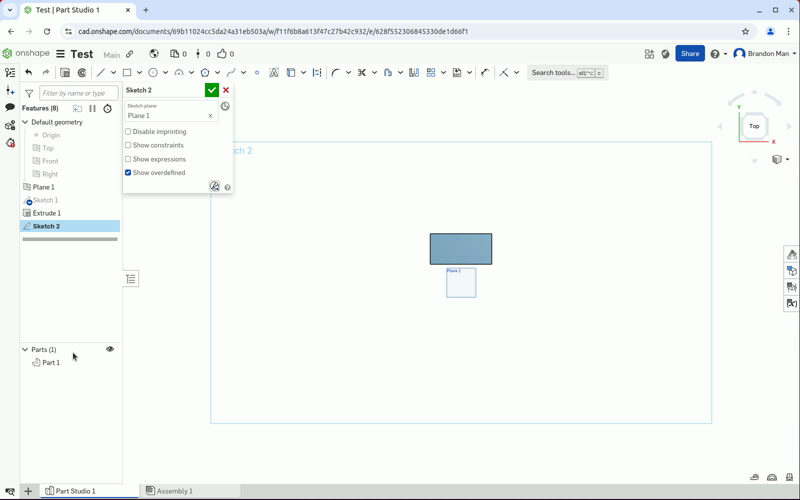
key(y)
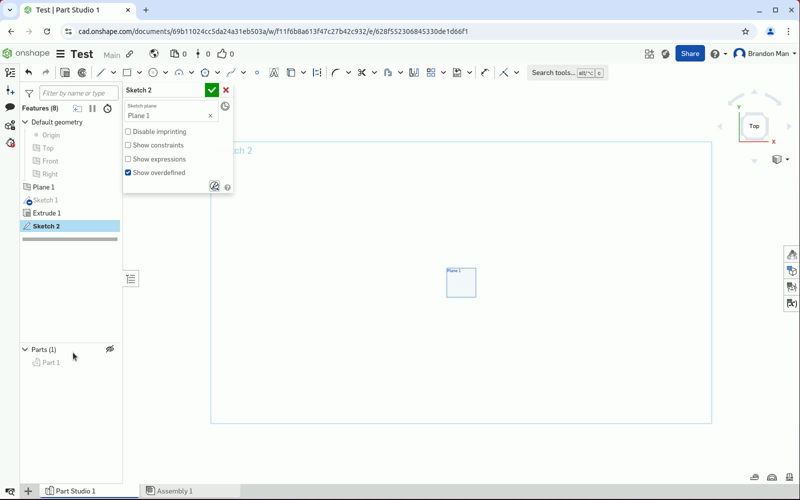
key(c)
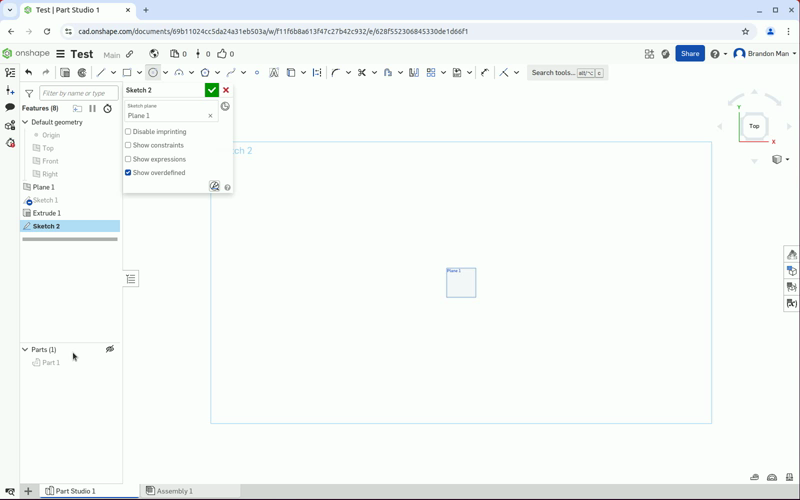
key_down(shift)
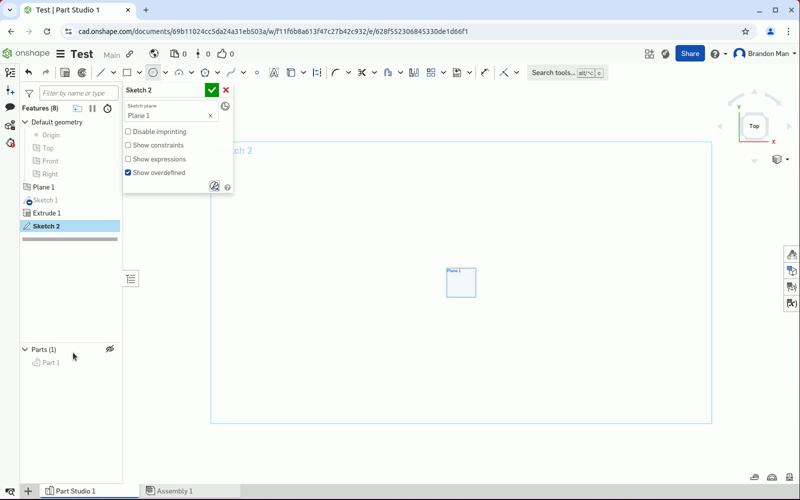
mouse_move(461, 244)
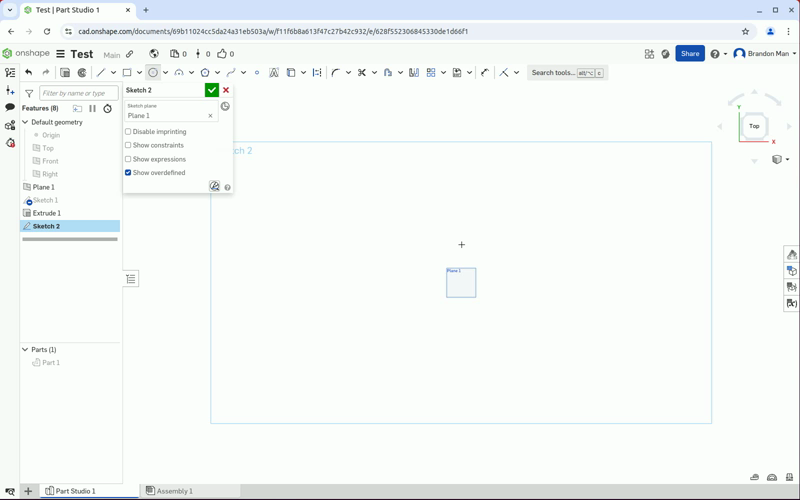
click(461, 244)
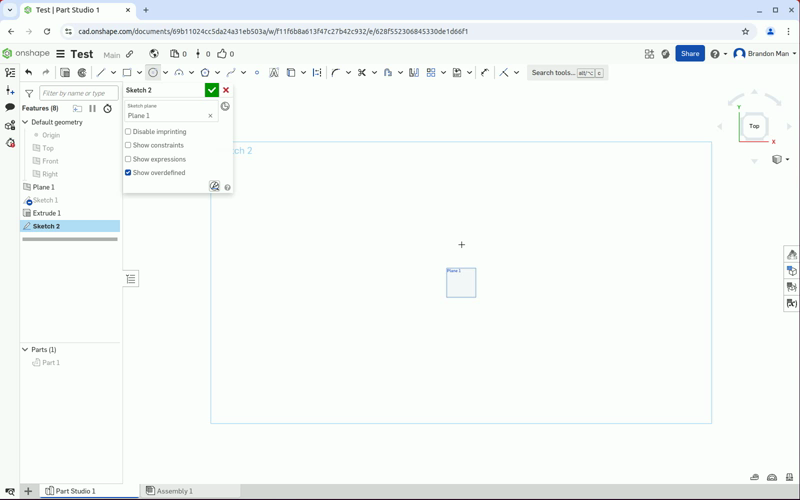
key_up(shift)
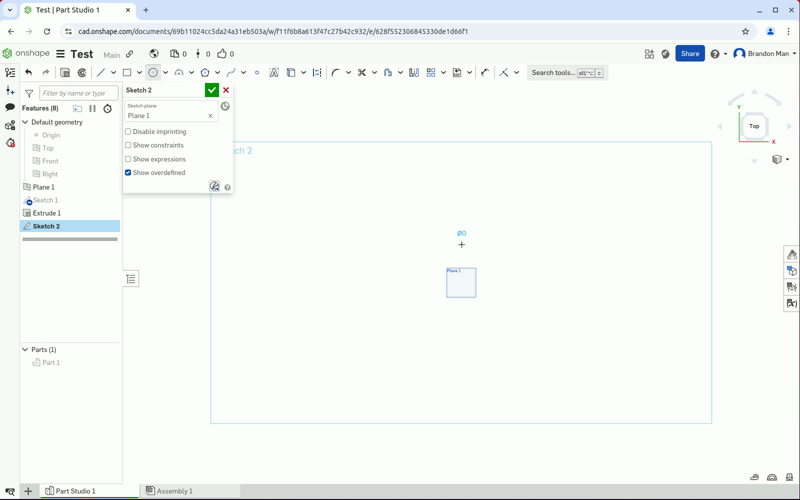
mouse_move(472, 244)
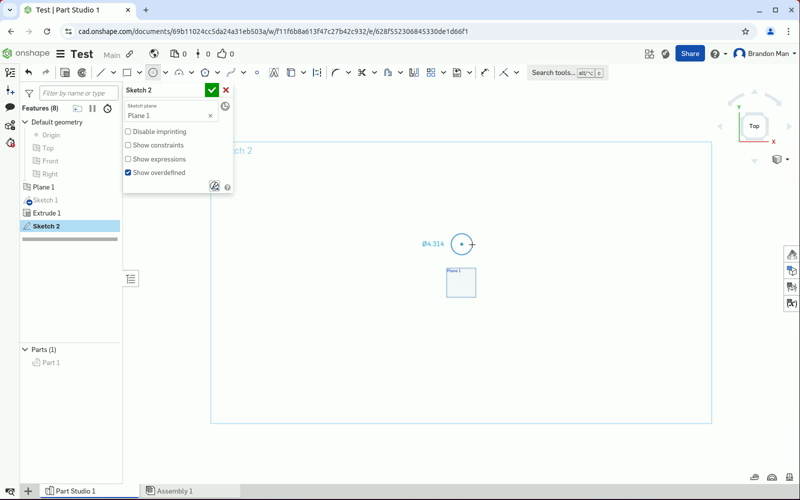
click(472, 244)
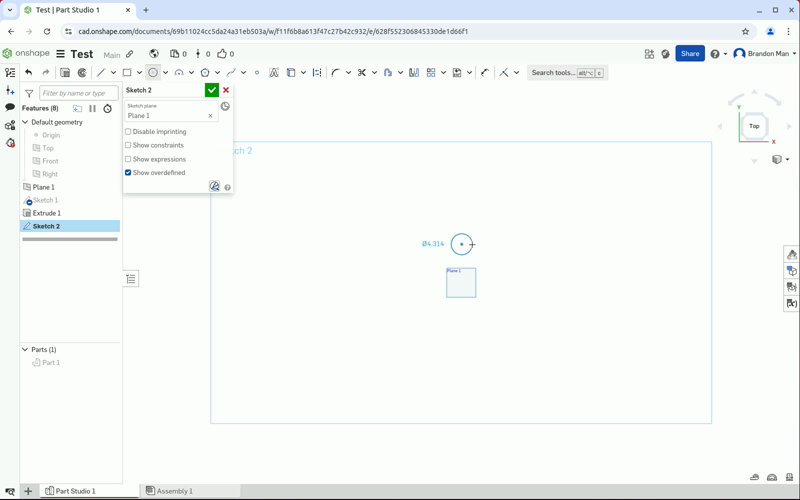
key(esc)
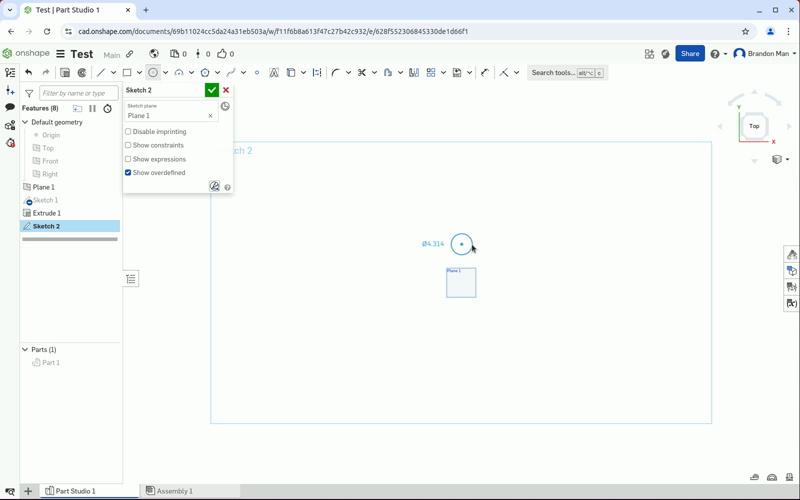
key(c)
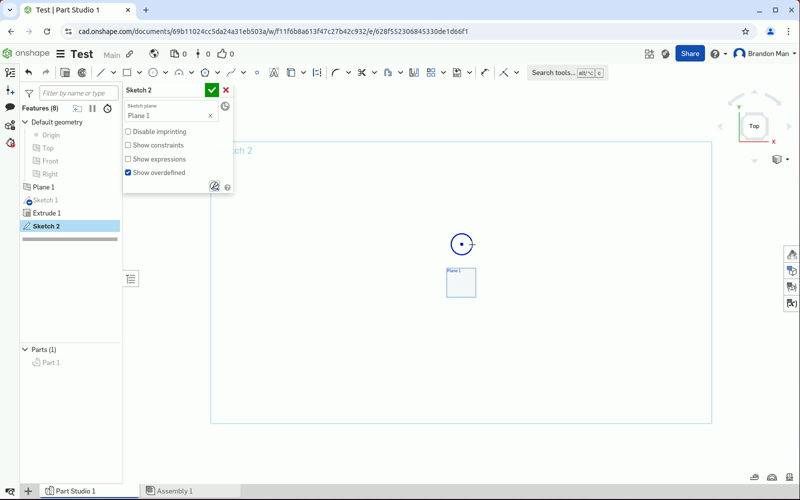
key_down(shift)
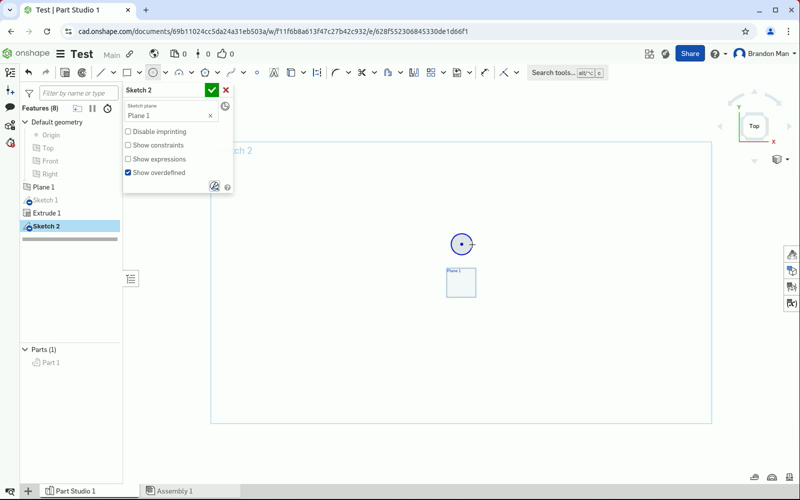
mouse_move(461, 244)
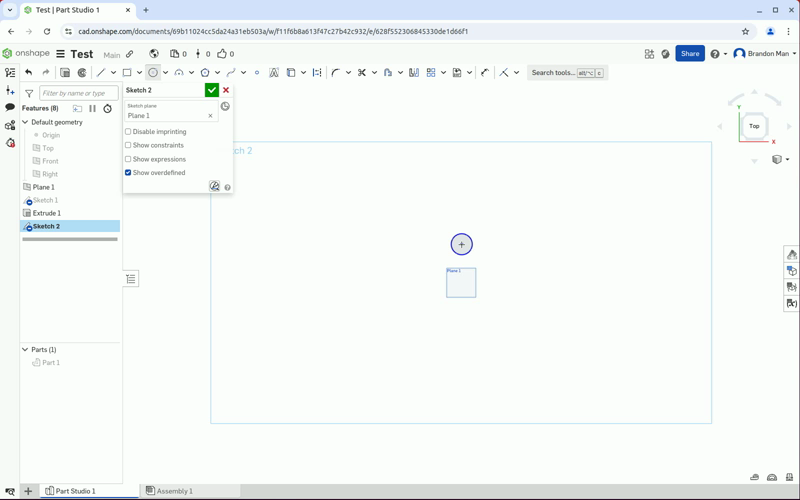
click(461, 244)
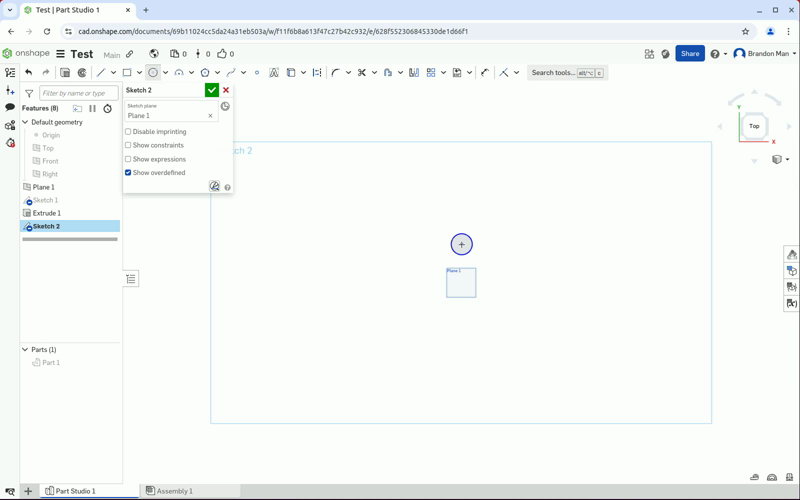
key_up(shift)
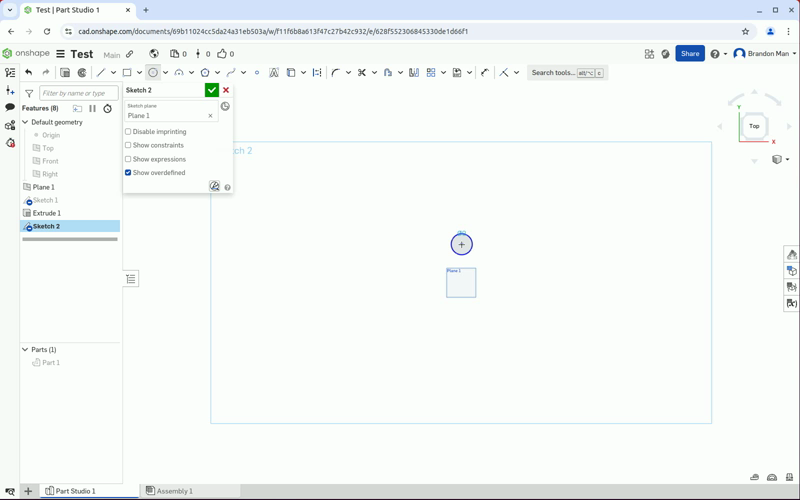
mouse_move(466, 244)
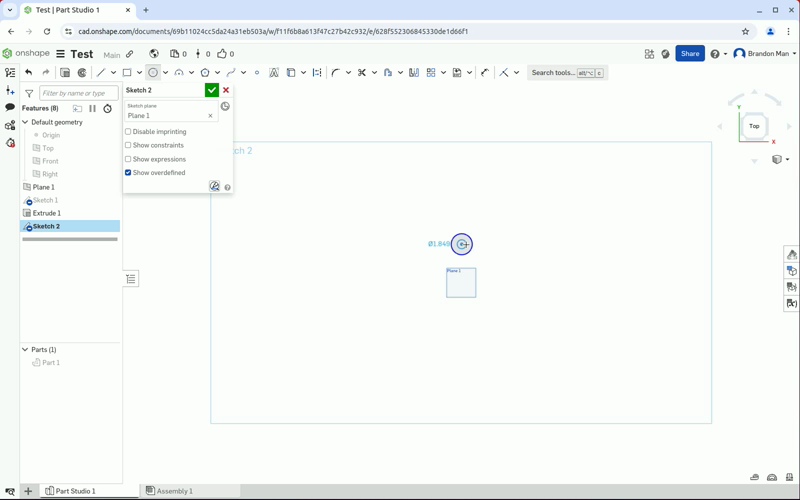
scroll(6)
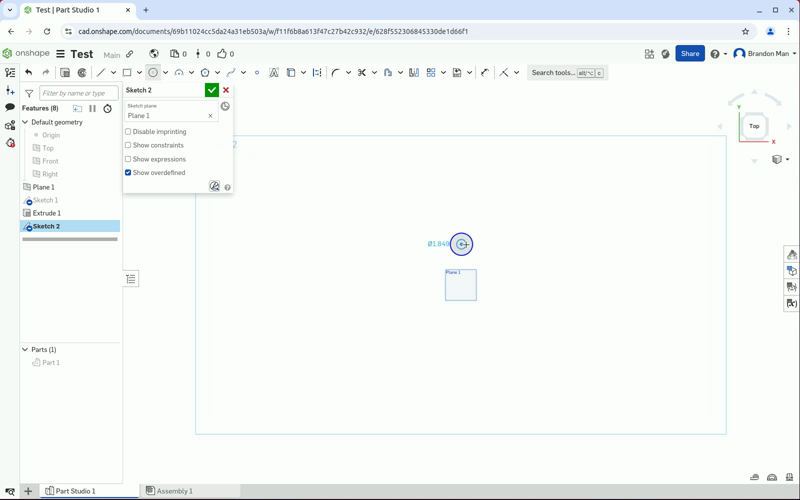
scroll(6)
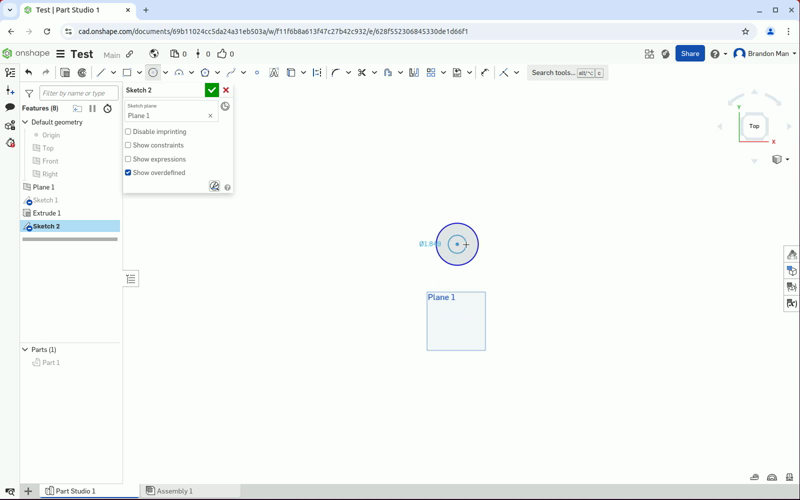
scroll(6)
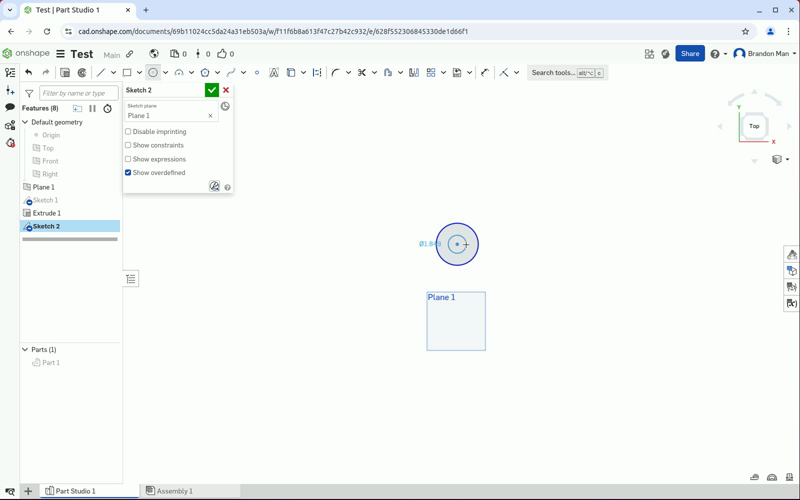
scroll(6)
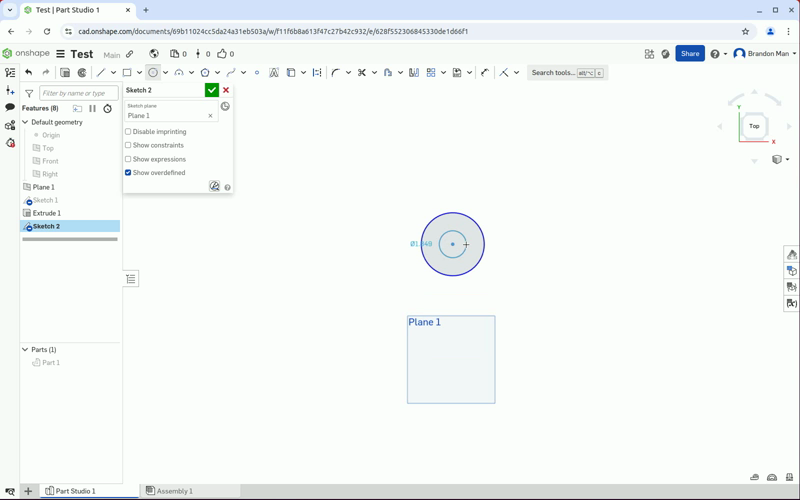
scroll(6)
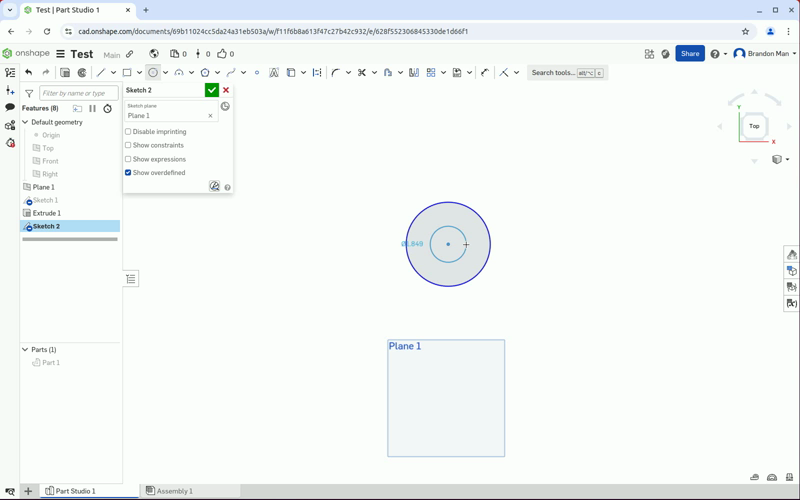
scroll(6)
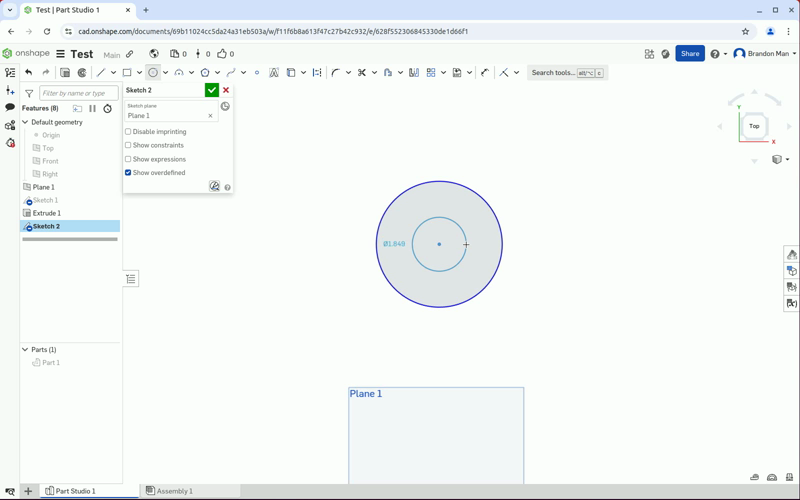
scroll(6)
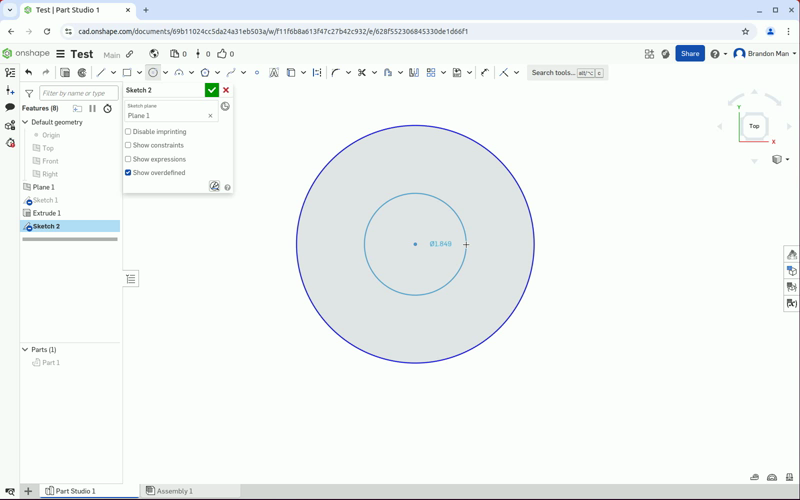
click(466, 244)
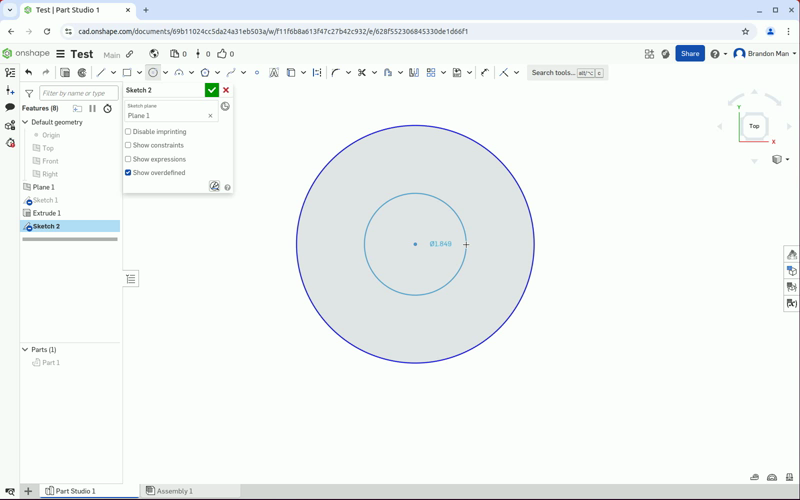
scroll(-6)
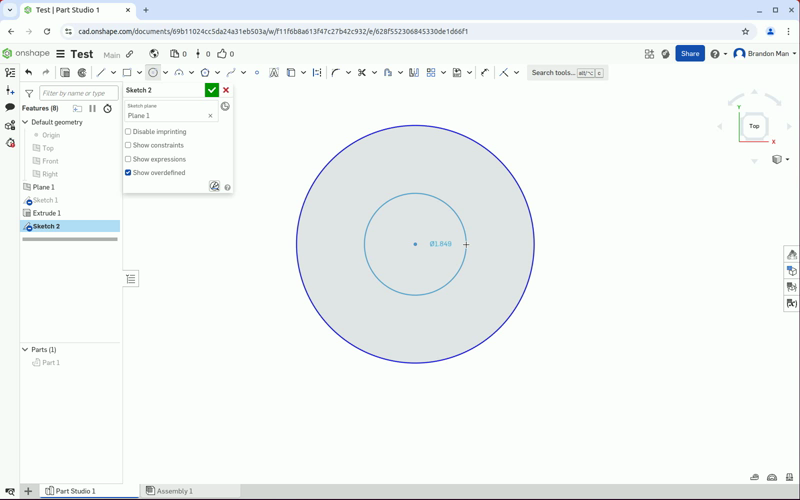
scroll(-6)
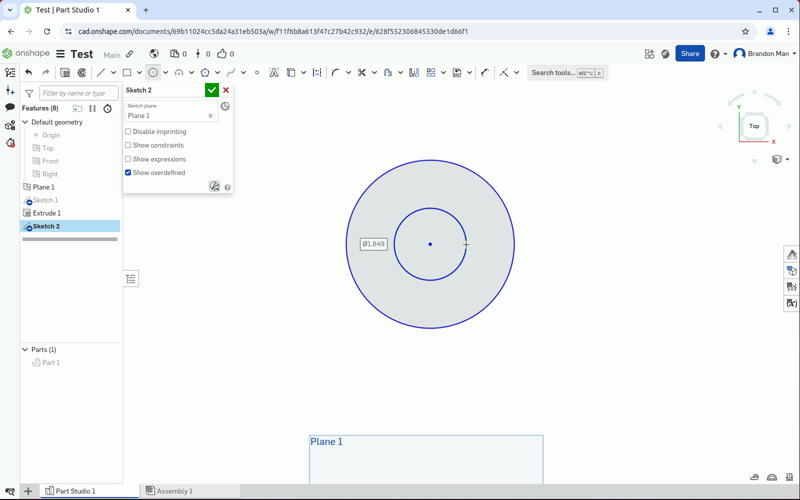
scroll(-6)
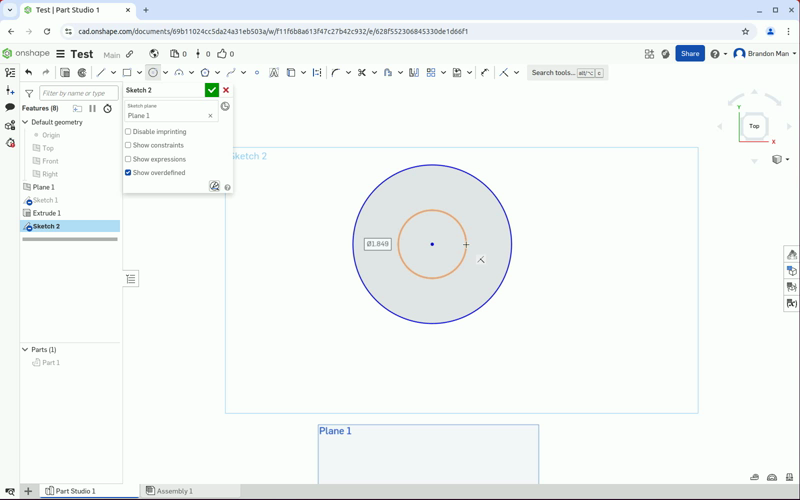
scroll(-6)
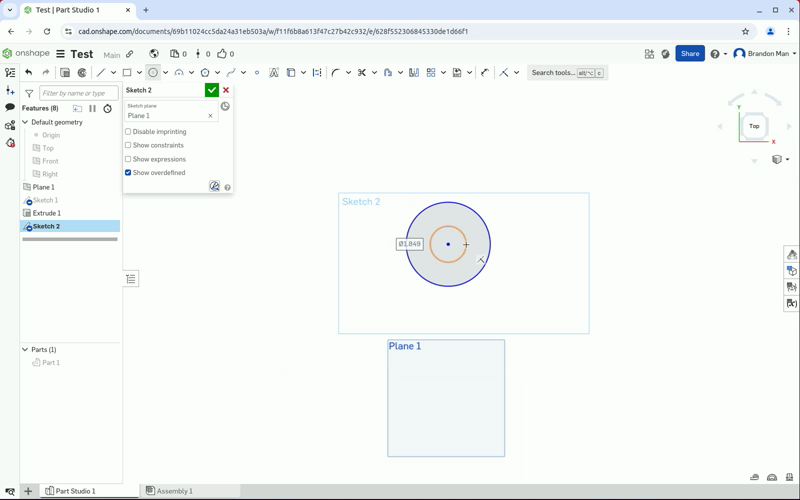
scroll(-6)
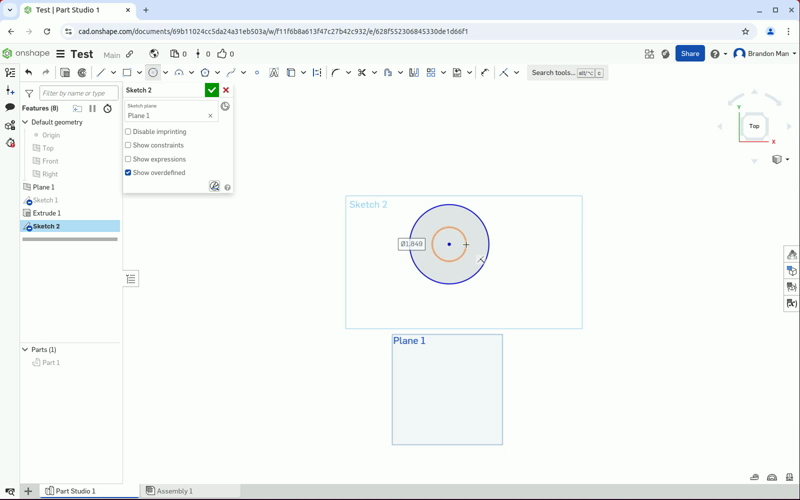
scroll(-6)
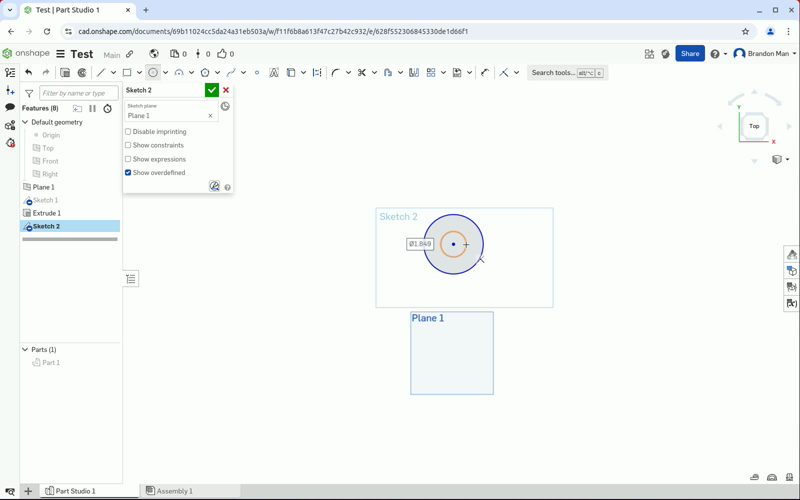
scroll(-6)
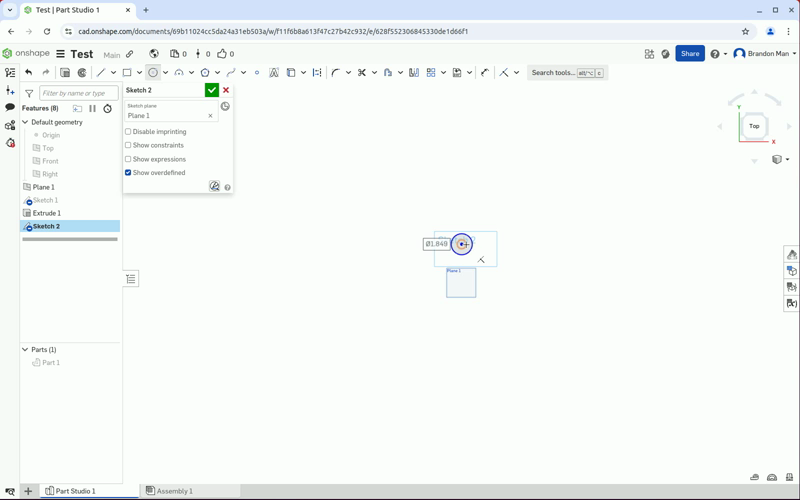
key(esc)
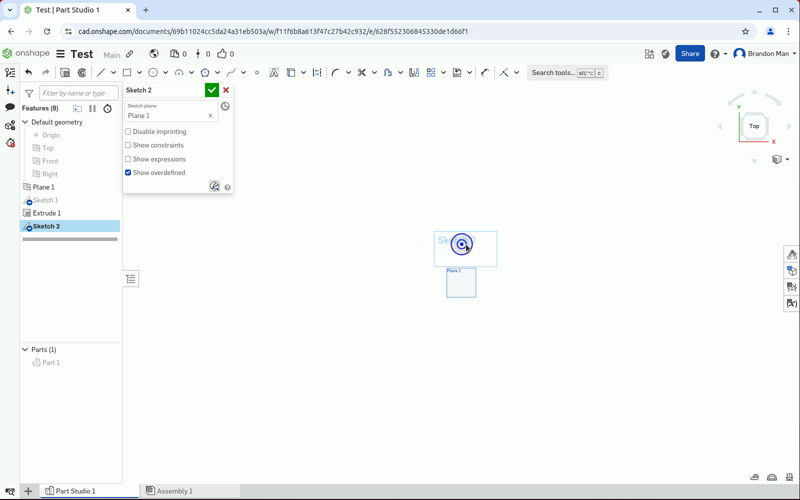
mouse_move(470, 238)
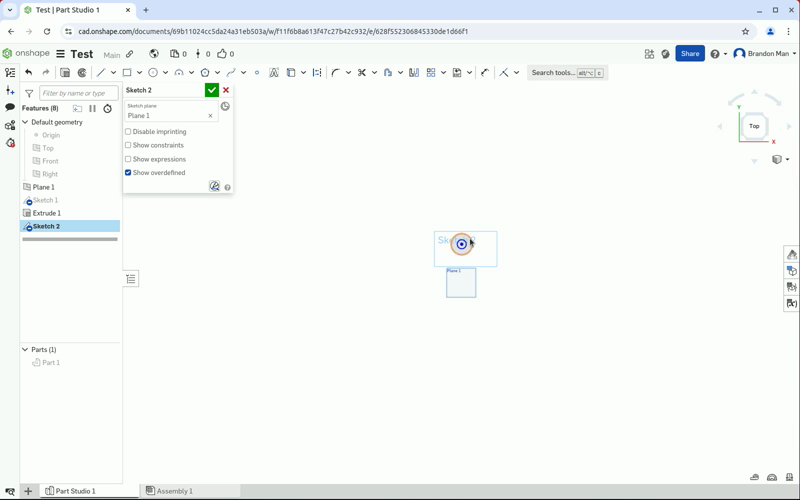
scroll(6)
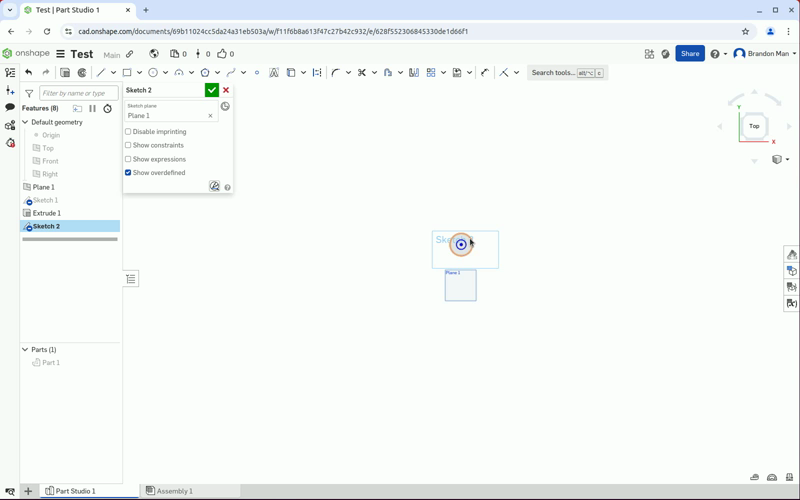
scroll(6)
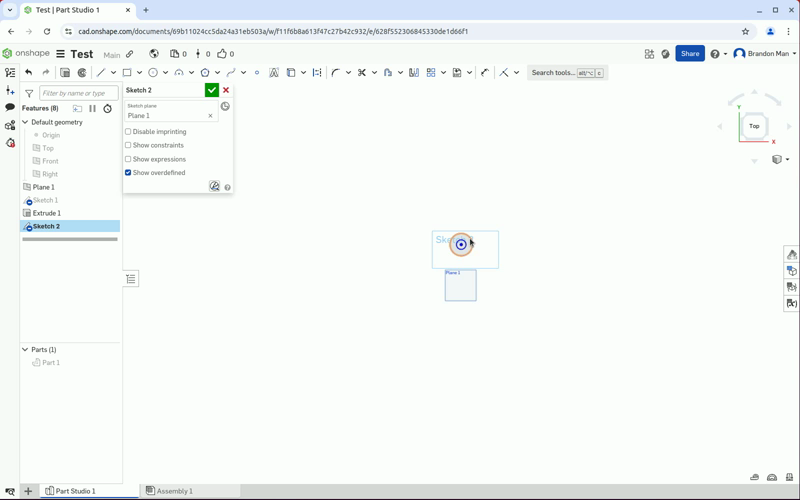
scroll(6)
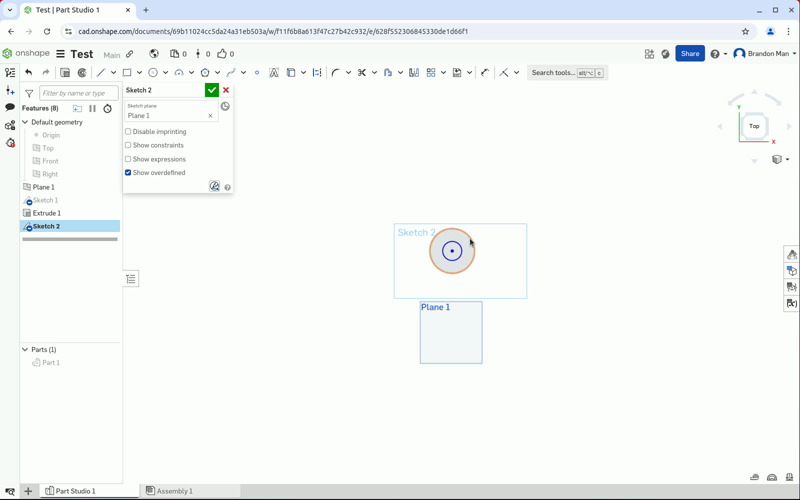
scroll(6)
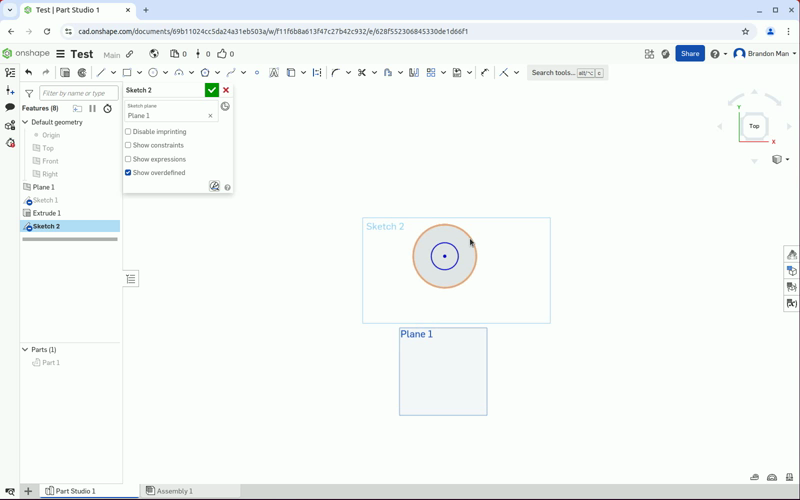
scroll(6)
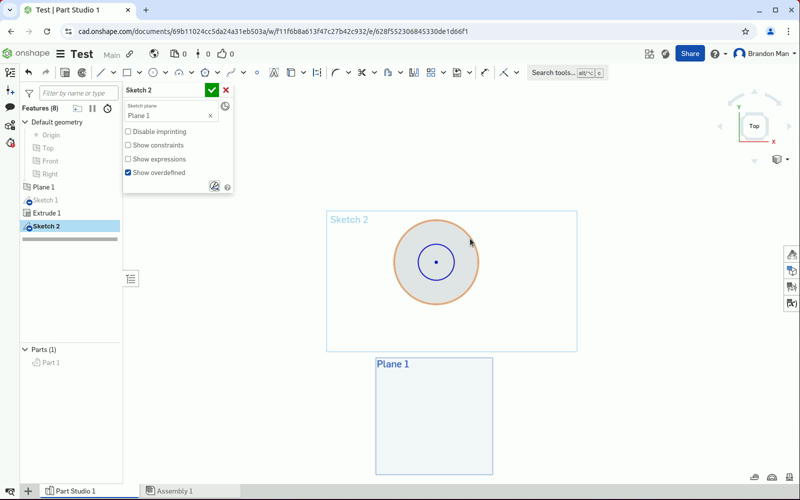
scroll(6)
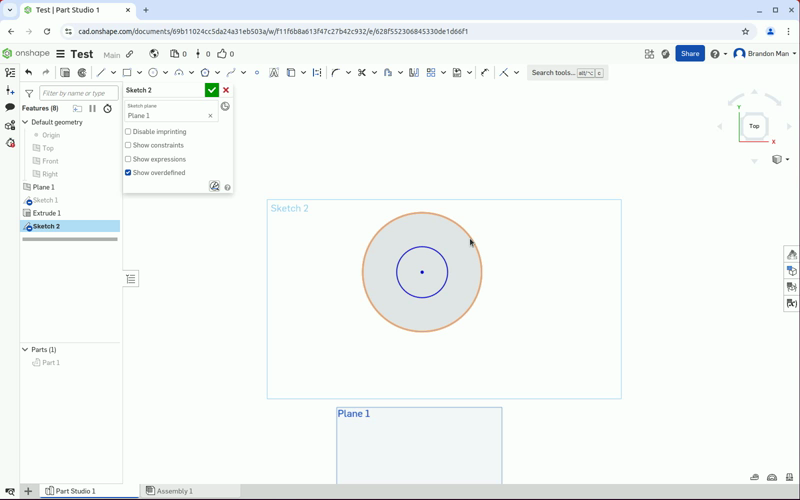
scroll(6)
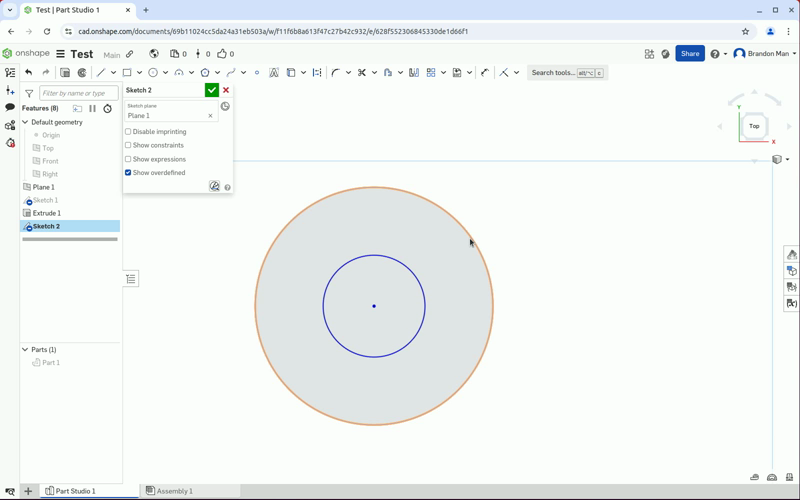
click(470, 238)
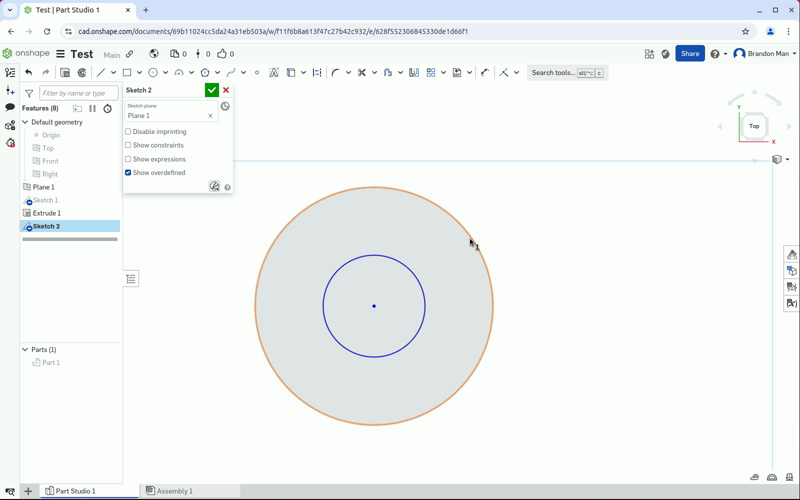
scroll(-6)
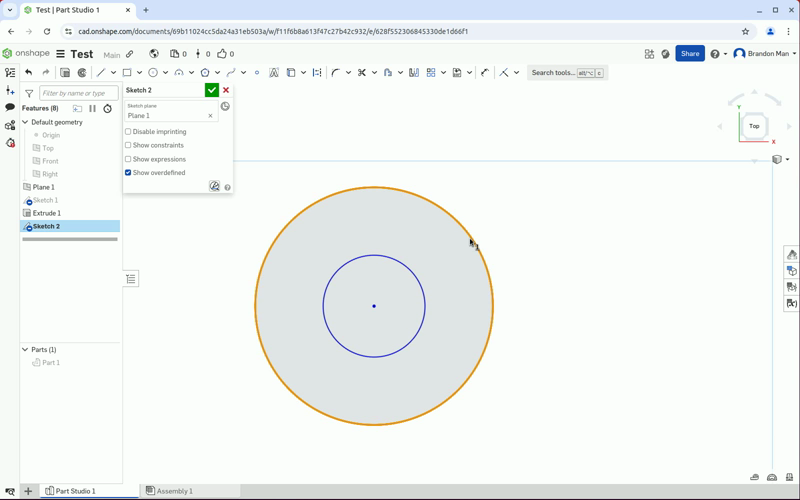
scroll(-6)
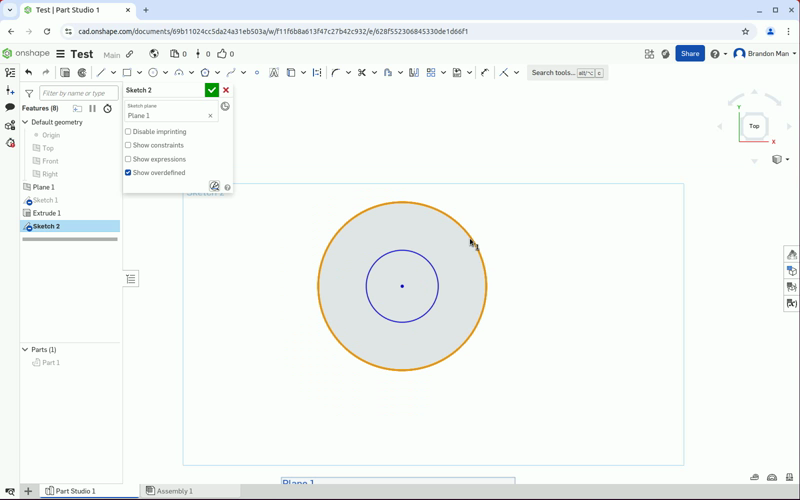
scroll(-6)
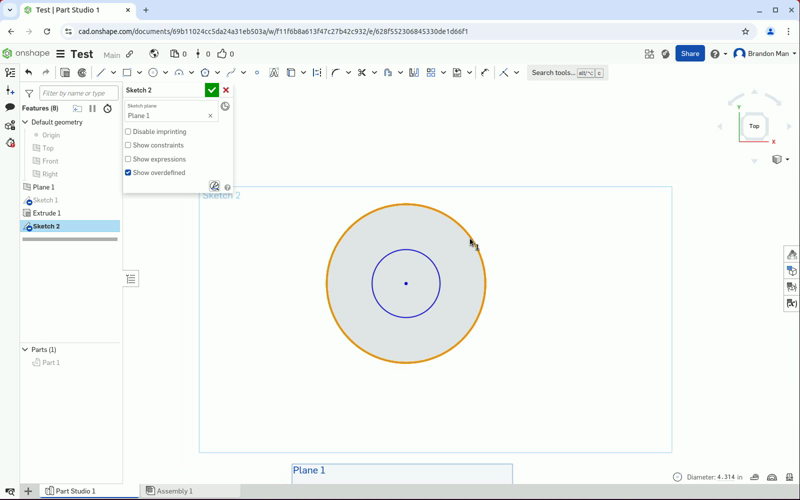
scroll(-6)
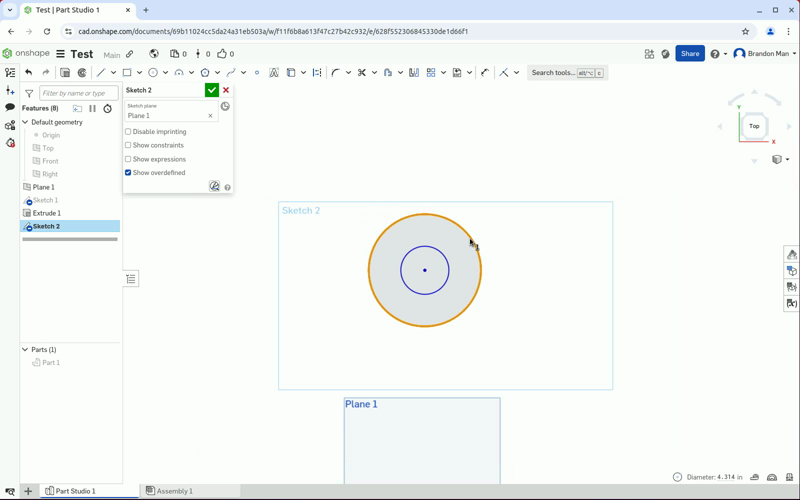
scroll(-6)
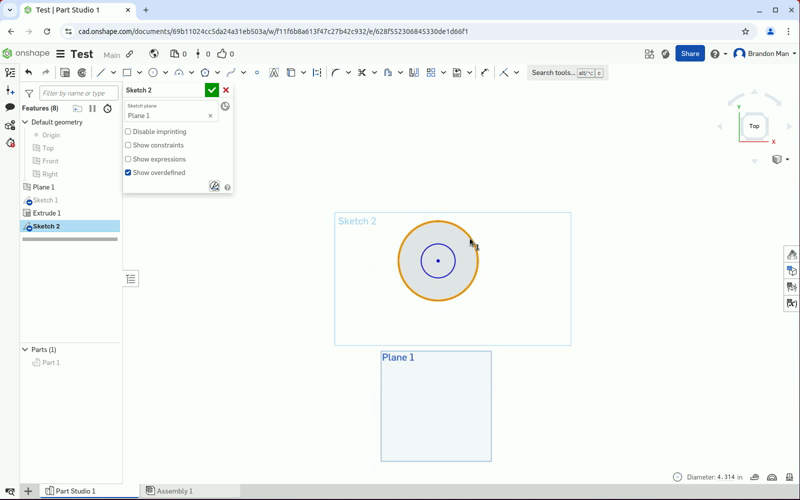
scroll(-6)
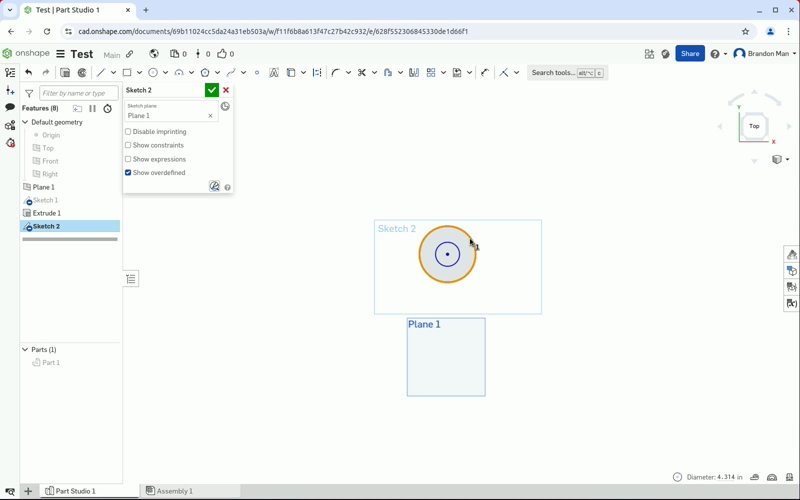
scroll(-6)
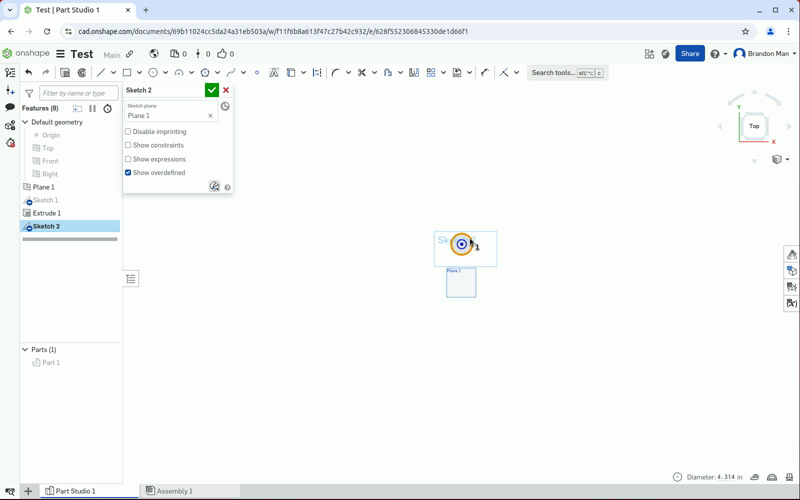
mouse_move(73, 352)
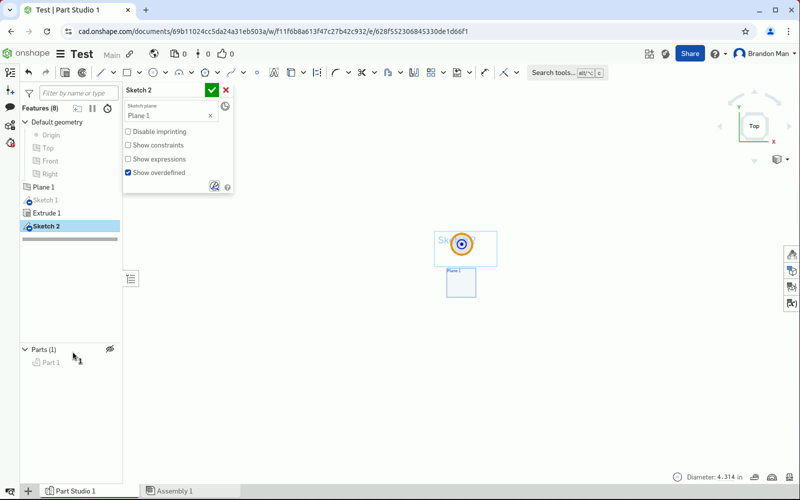
key(shift+y)
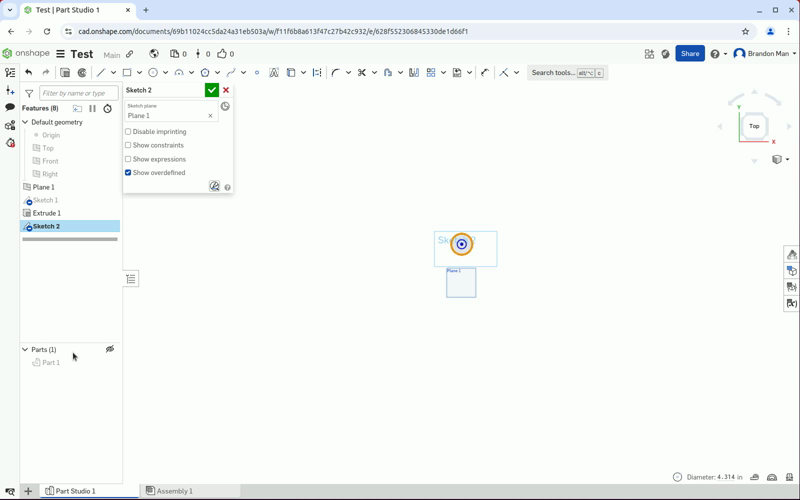
key(shift+e)
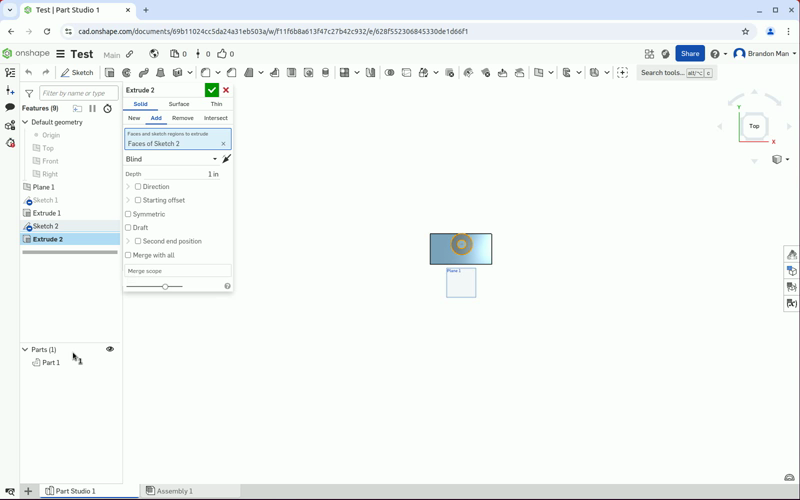
mouse_move(143, 106)
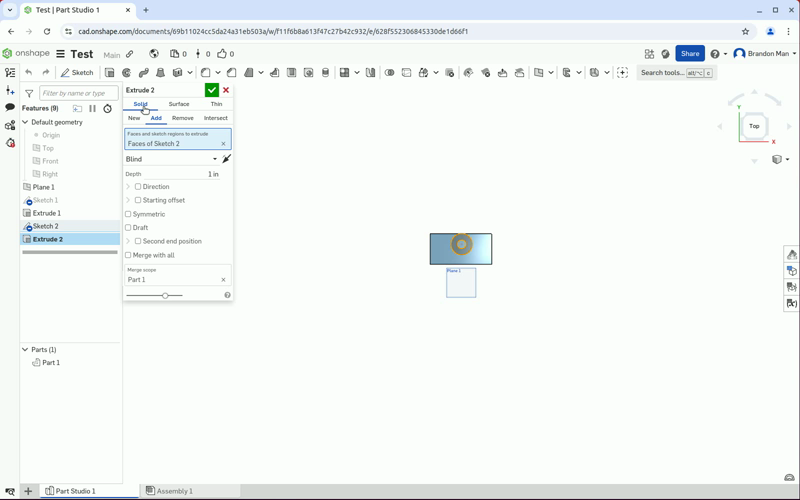
click(143, 106)
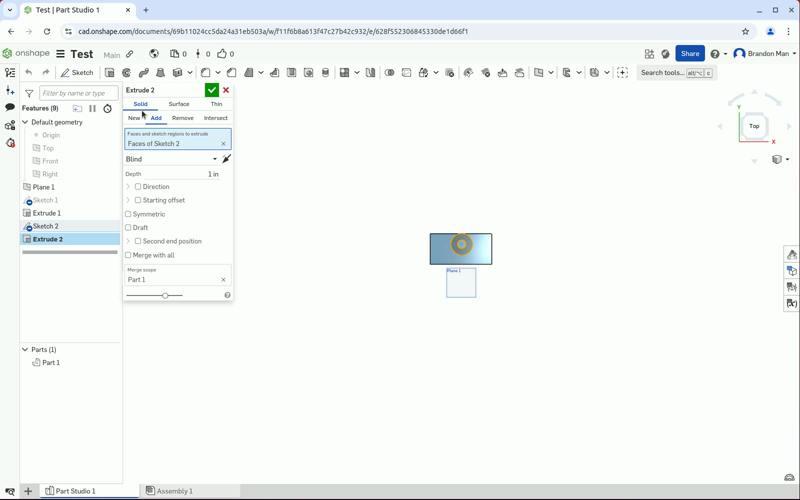
mouse_move(137, 120)
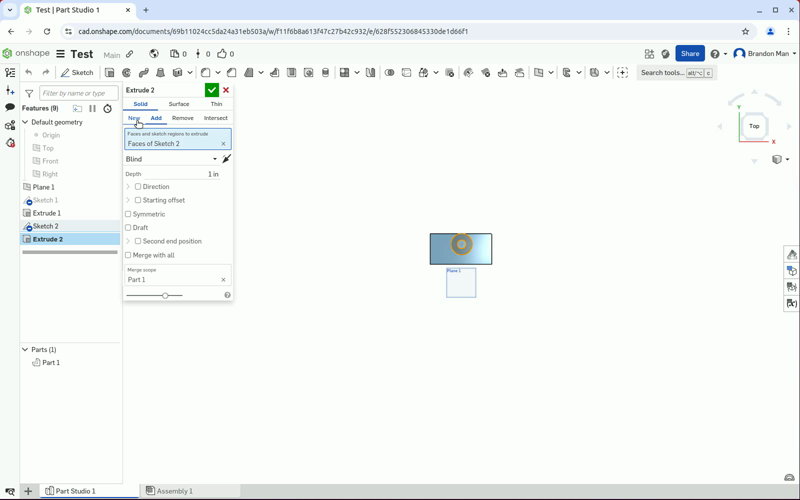
click(137, 120)
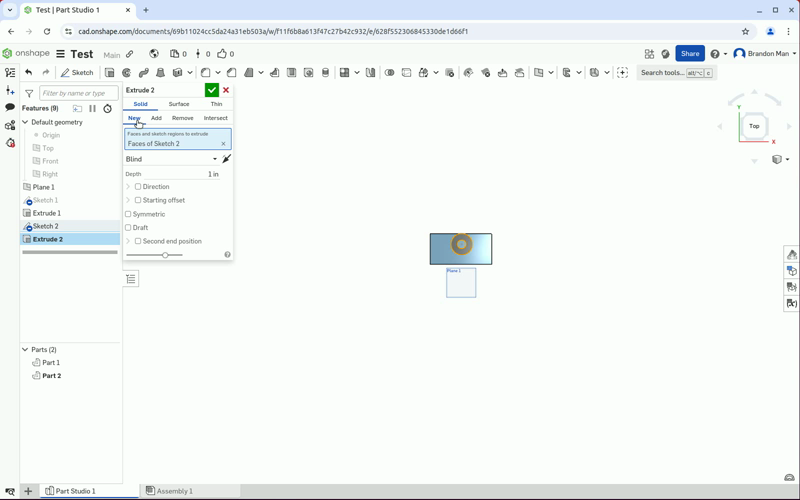
key(tab, 4)
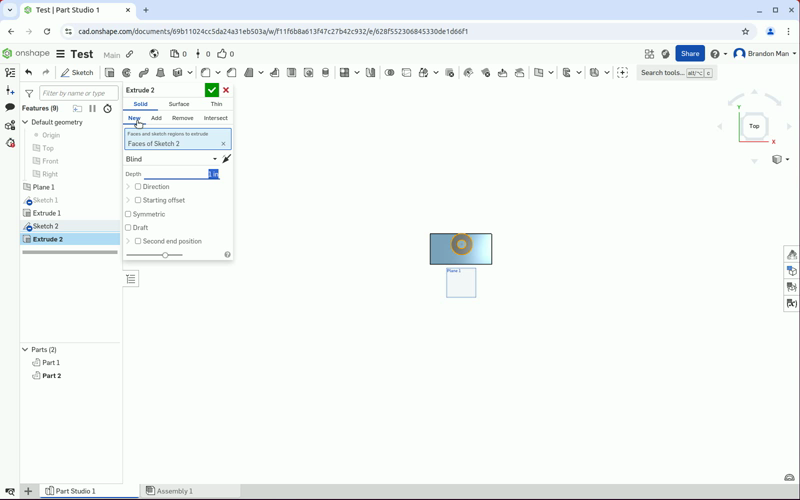
text(0.722)
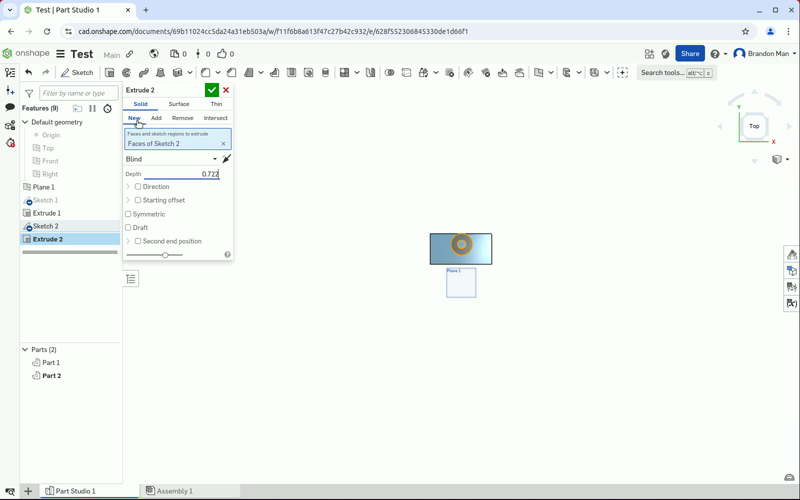
key(enter)
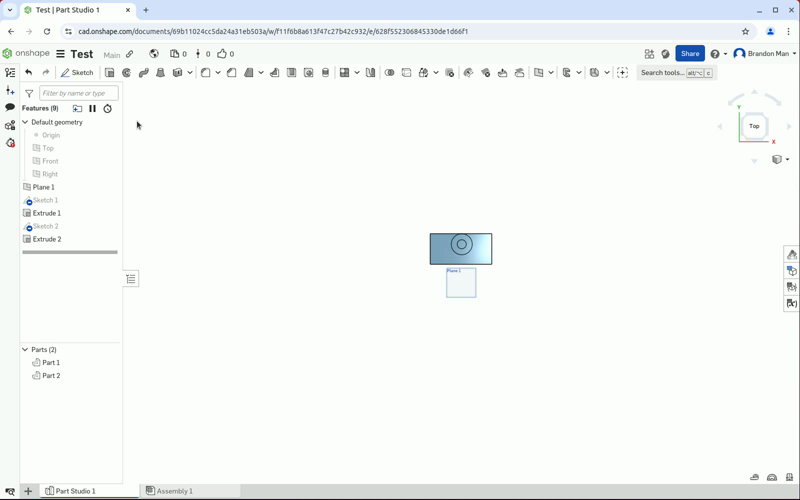
key(shift+h)
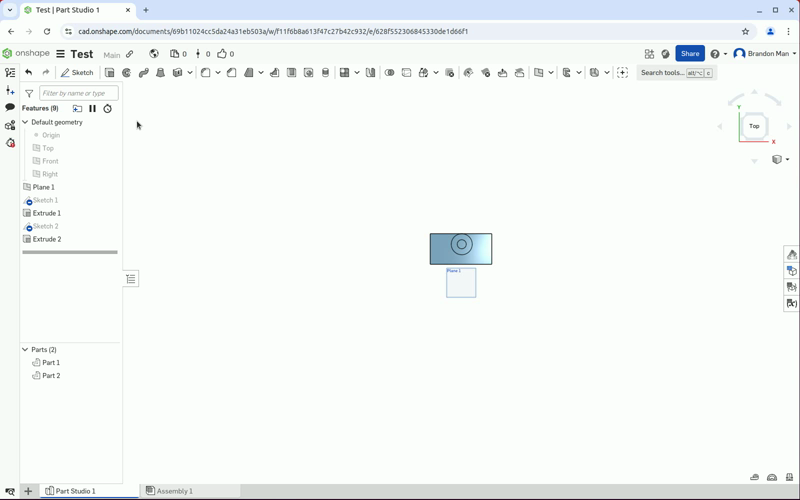
key(shift+h)
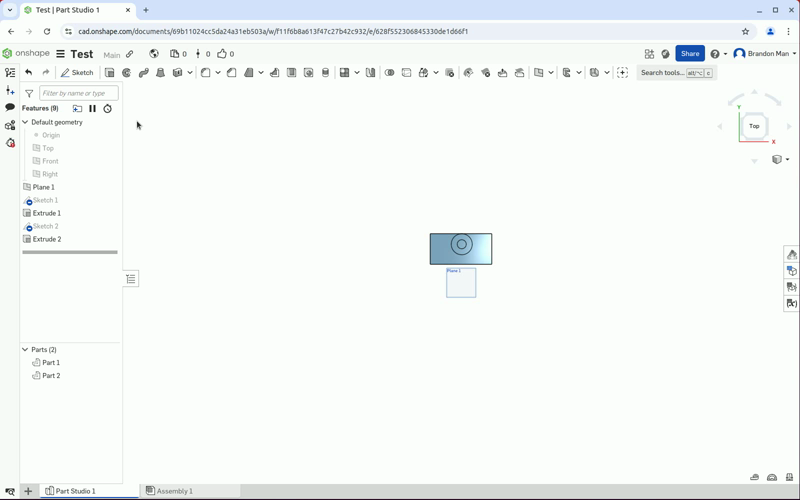
key(shift+7)
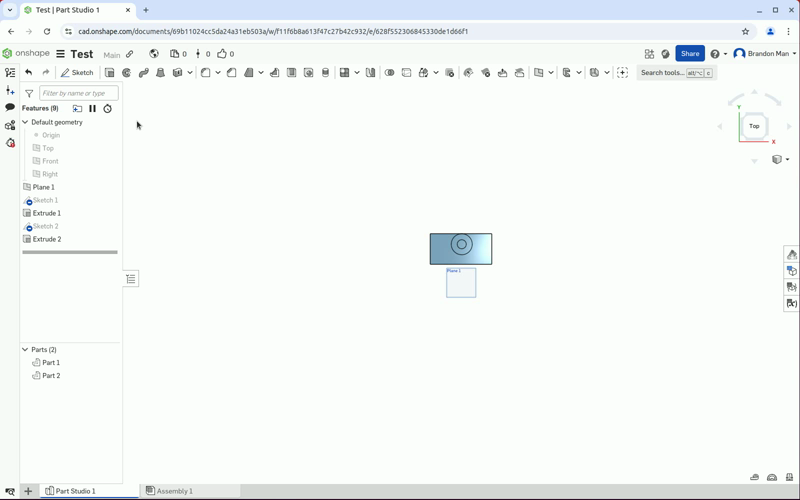
key(up, 3)
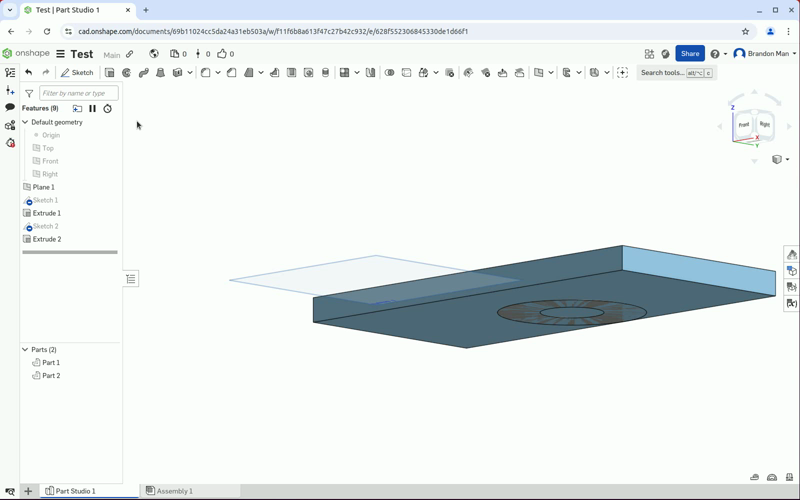
key(left, 3)
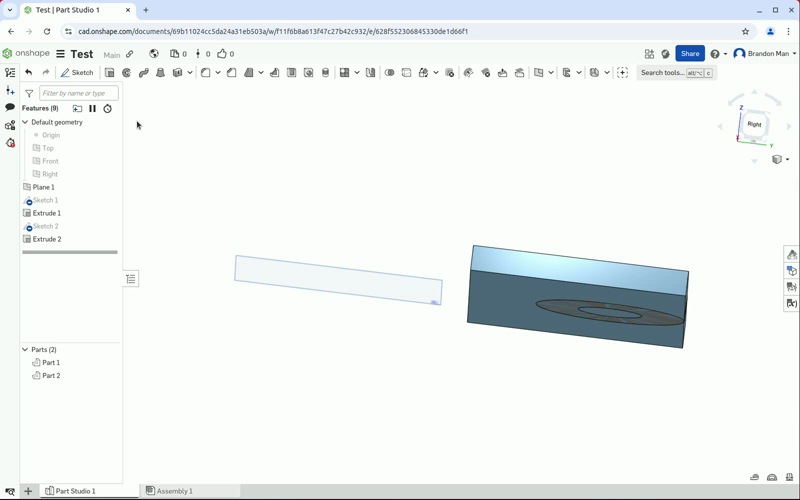
key(right, 3)
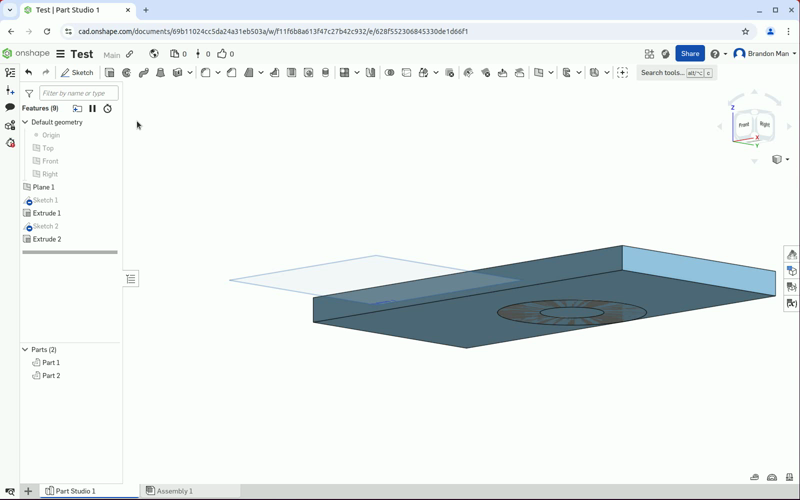
key(down, 3)
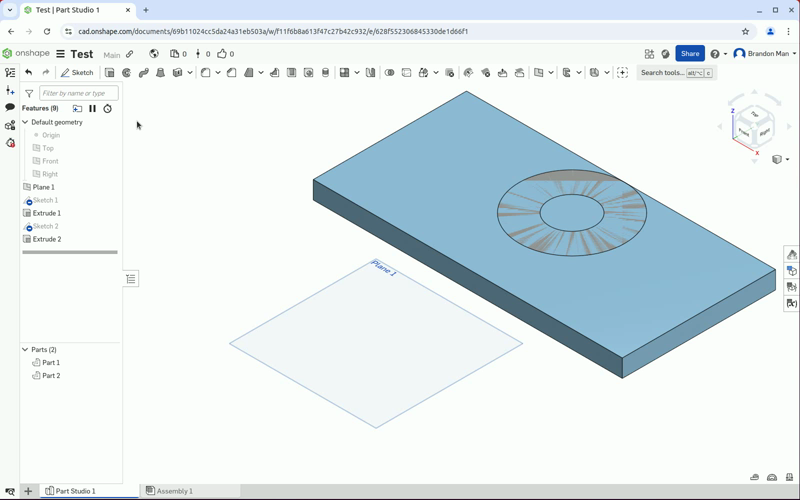
mouse_move(73, 189)
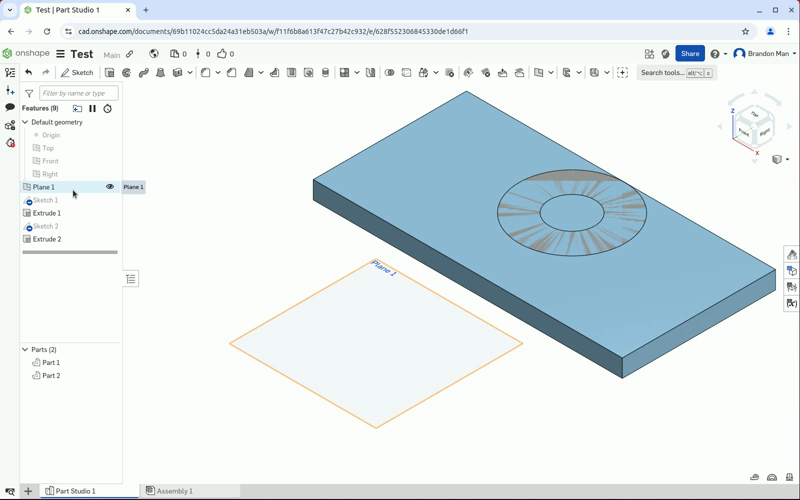
click(73, 189)